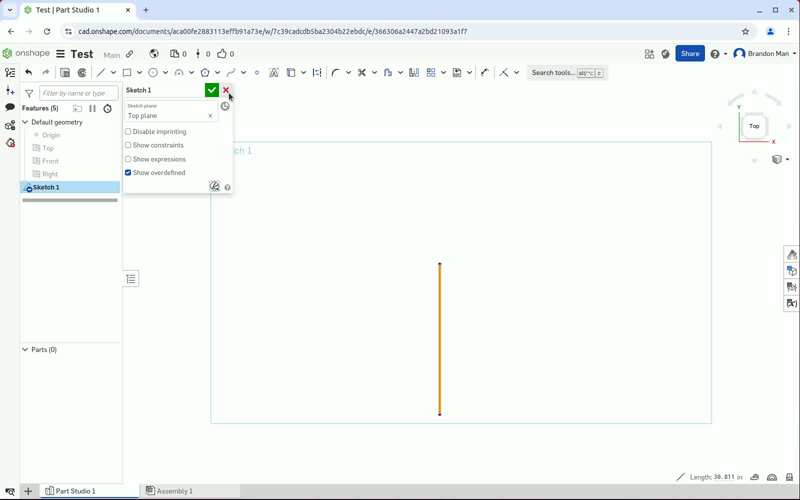
key(shift+h)
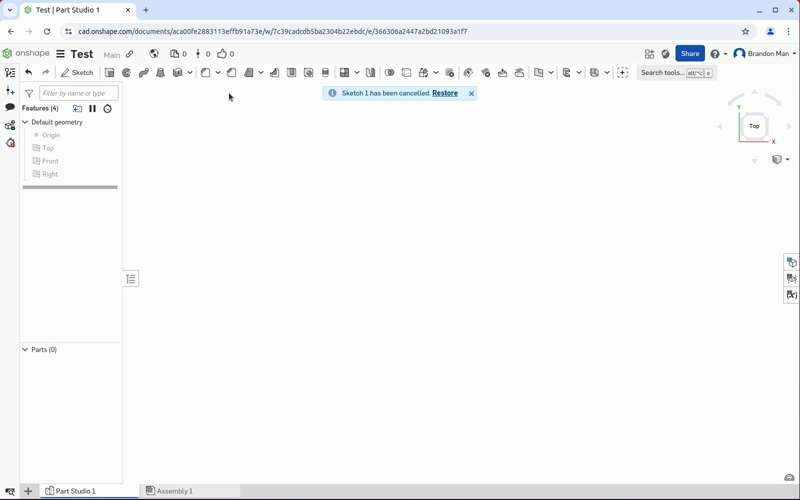
mouse_move(73, 352)
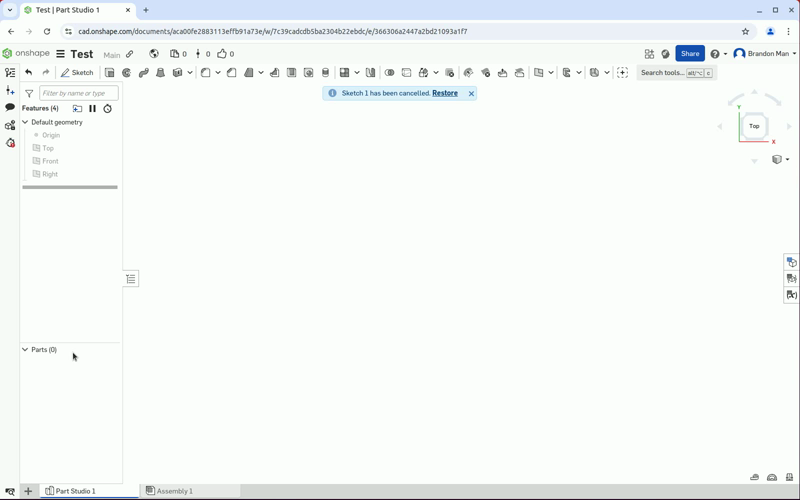
key(y)
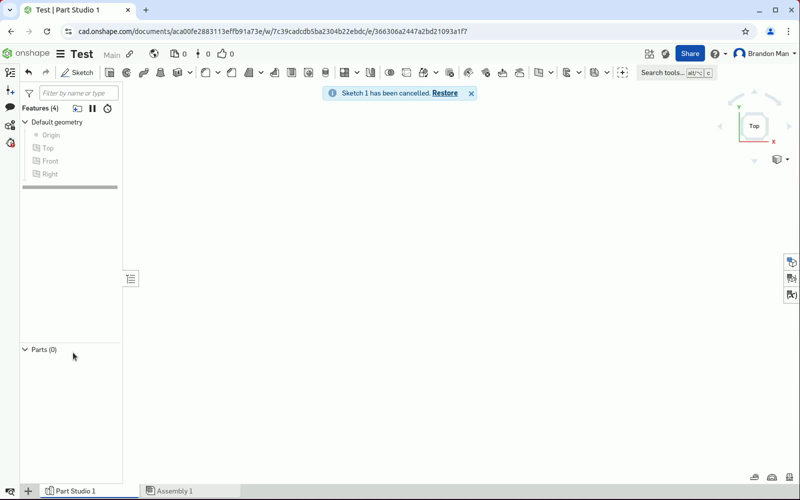
key(shift+p)
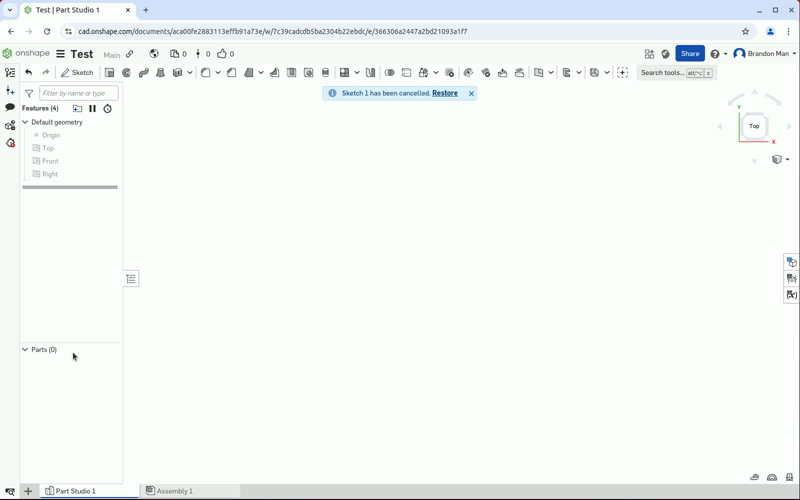
key(space)
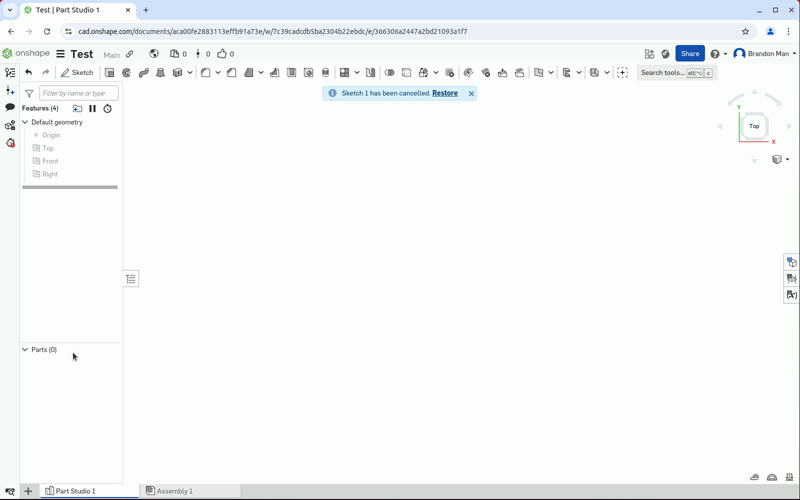
key_down(shift)
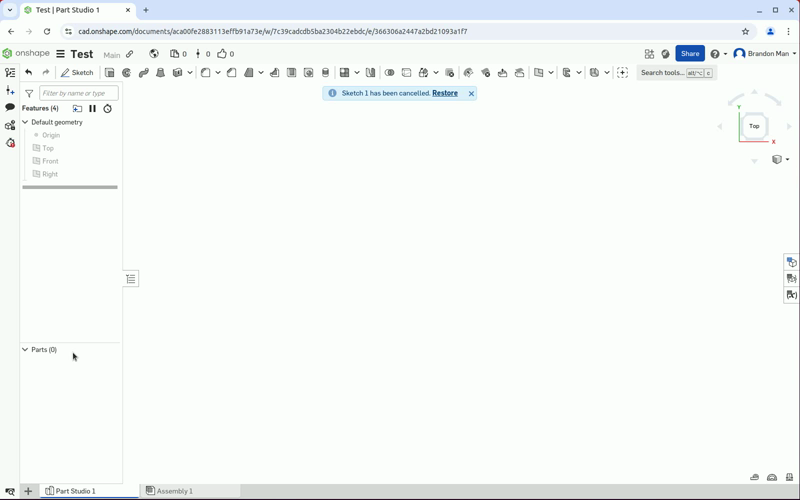
key(up)
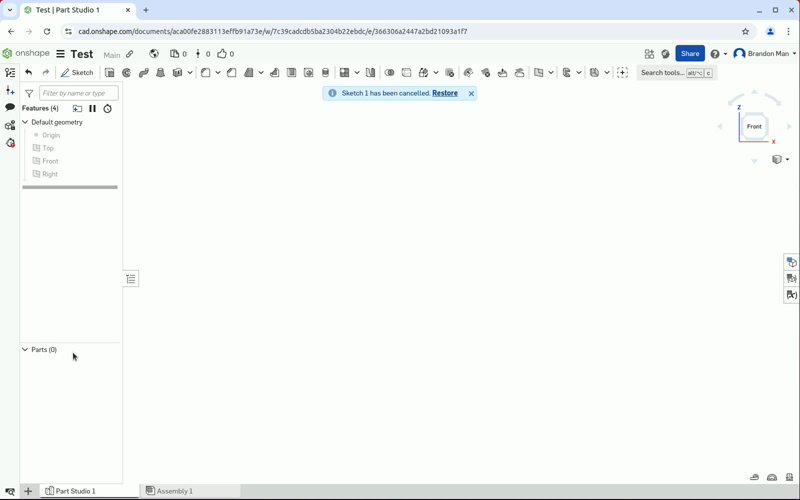
key_up(shift)
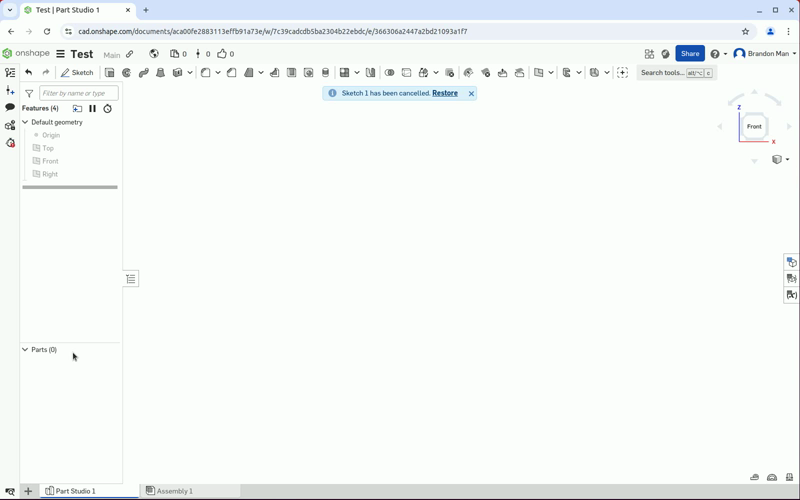
mouse_move(73, 352)
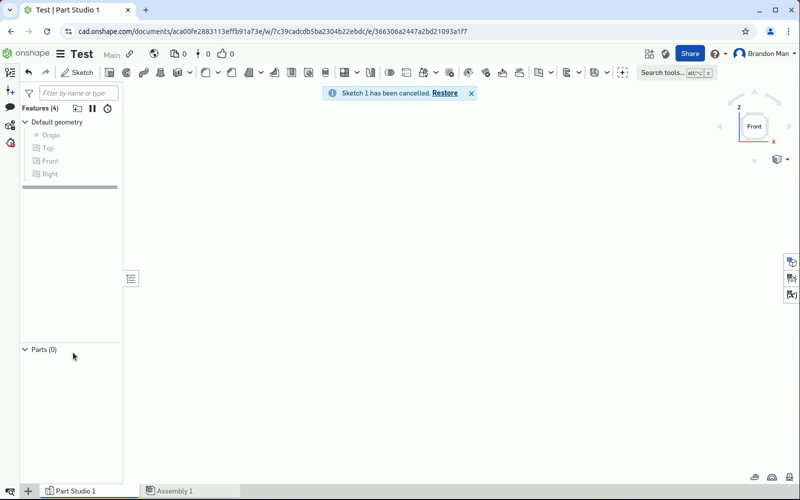
key(shift+y)
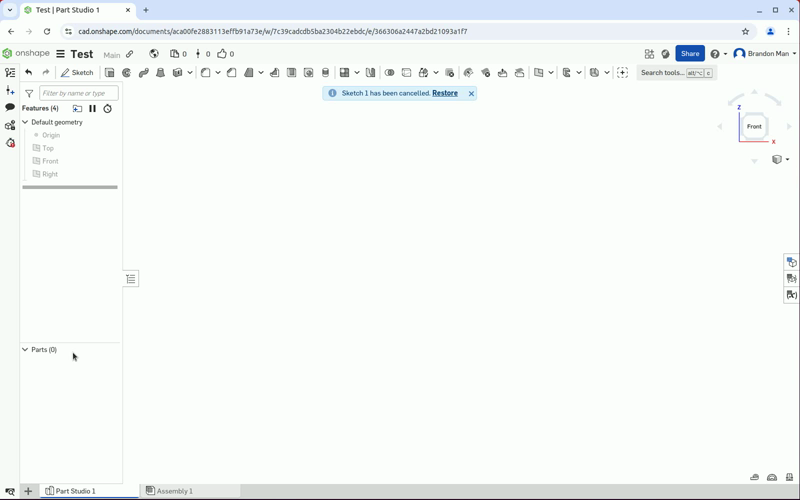
key(shift+s)
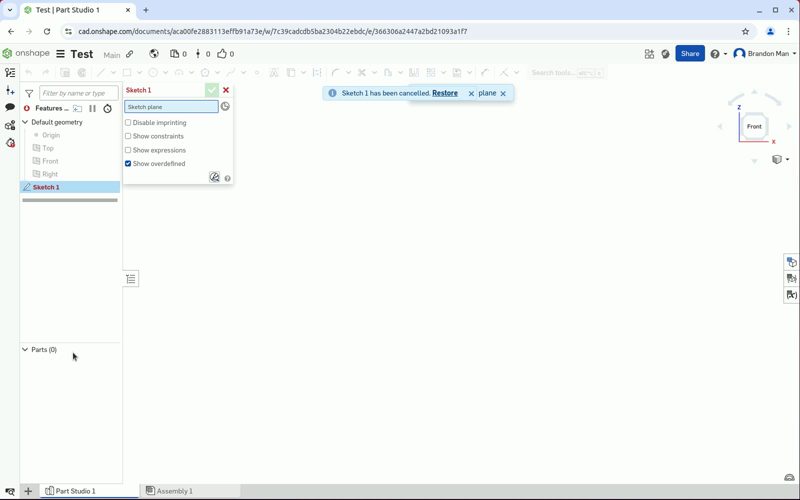
mouse_move(73, 163)
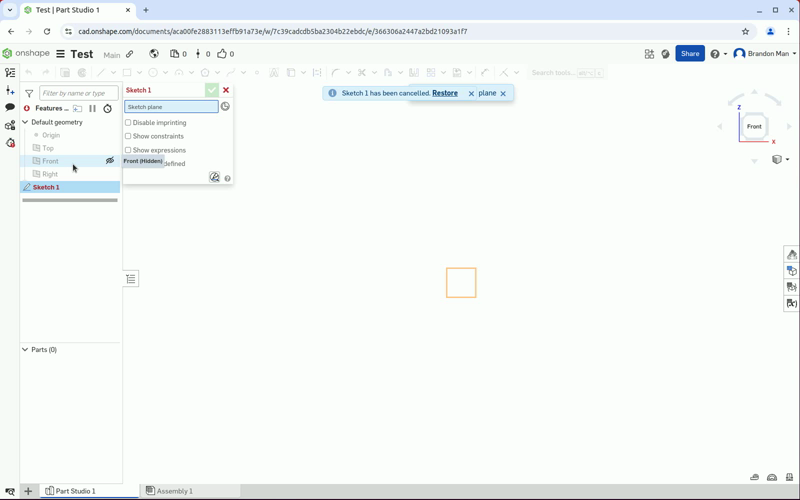
click(73, 163)
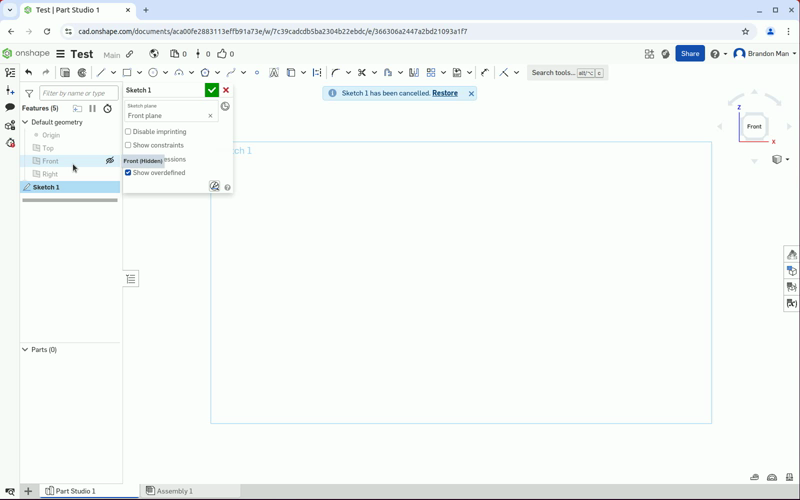
mouse_move(73, 352)
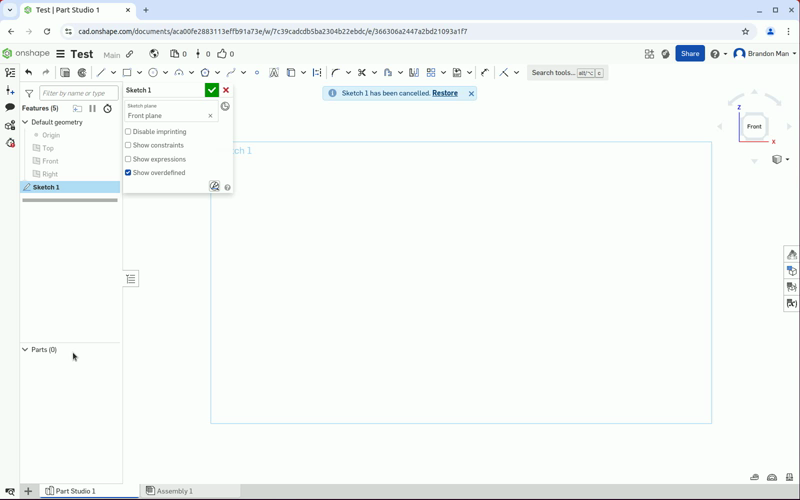
key(y)
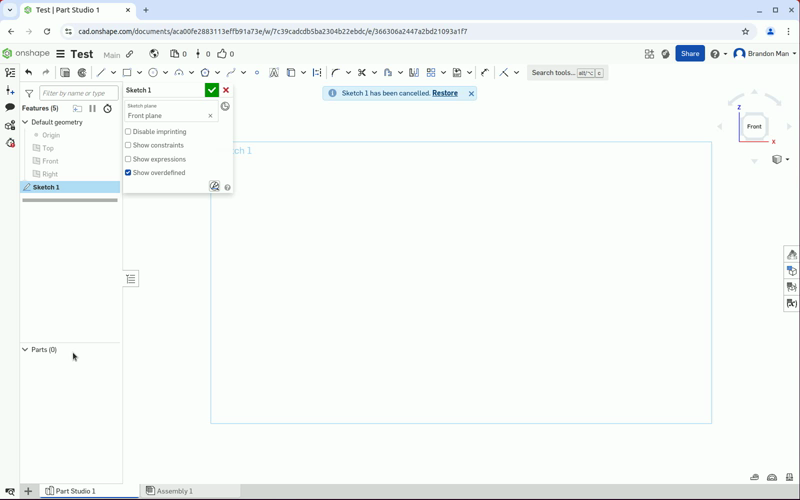
key(l)
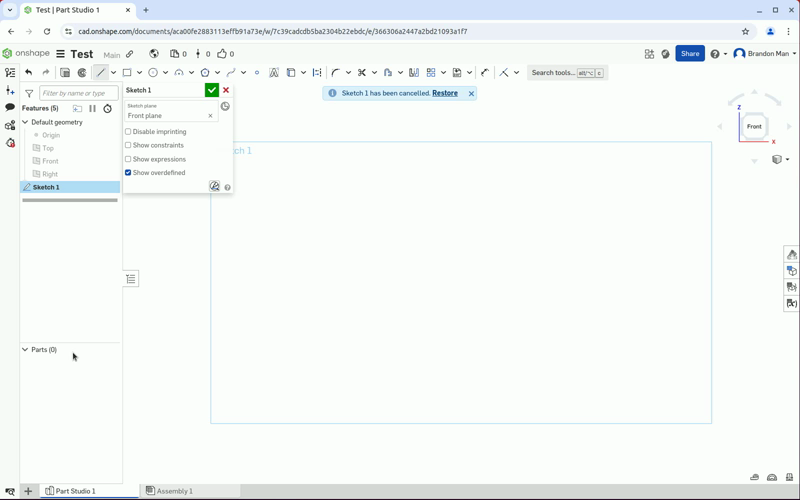
key_down(shift)
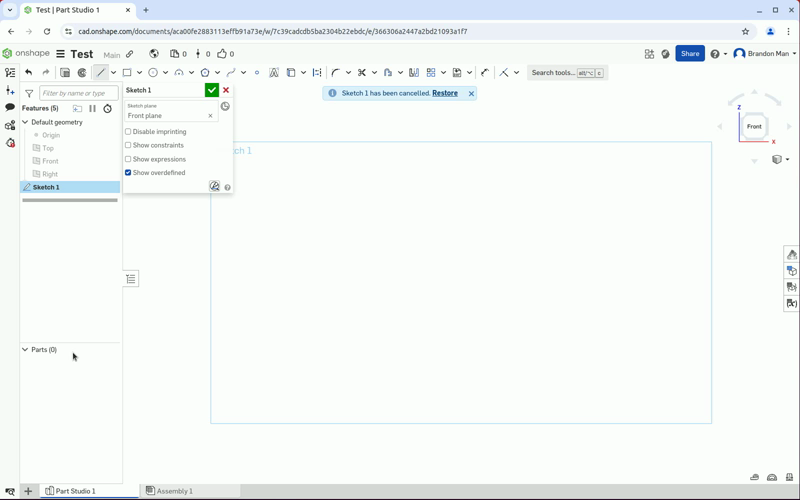
mouse_move(460, 282)
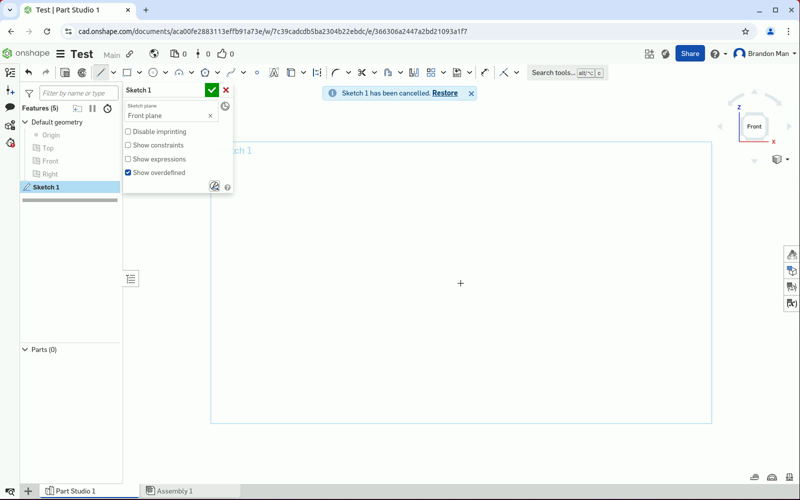
click(460, 282)
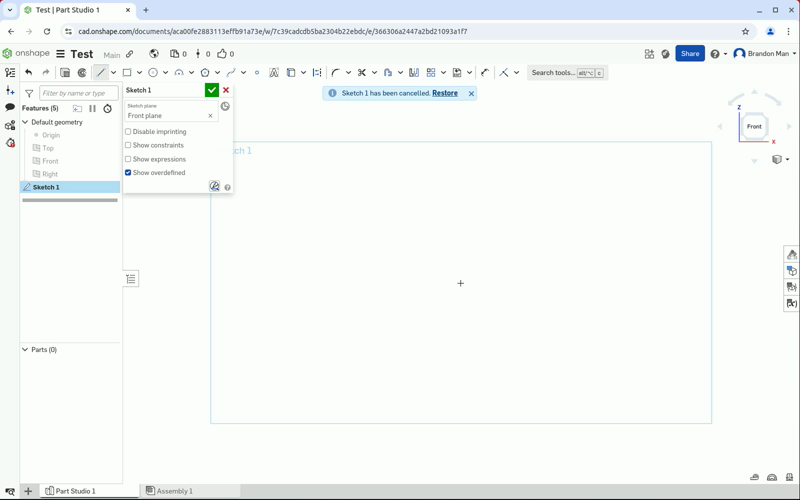
key_up(shift)
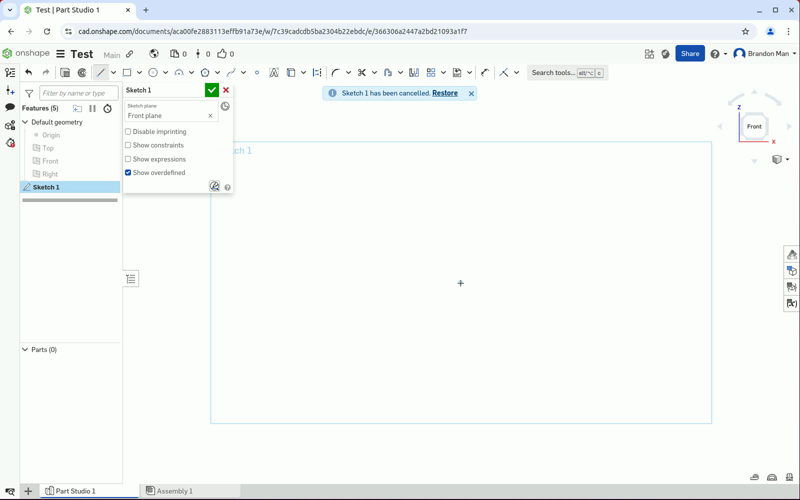
key_down(shift)
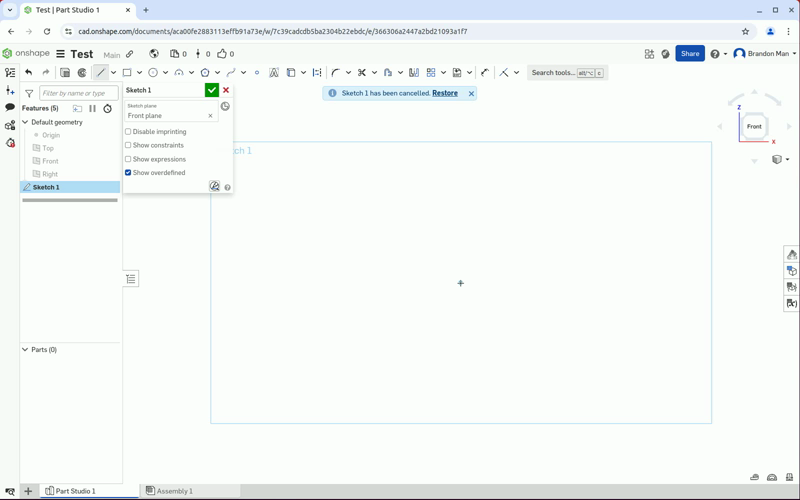
mouse_move(573, 282)
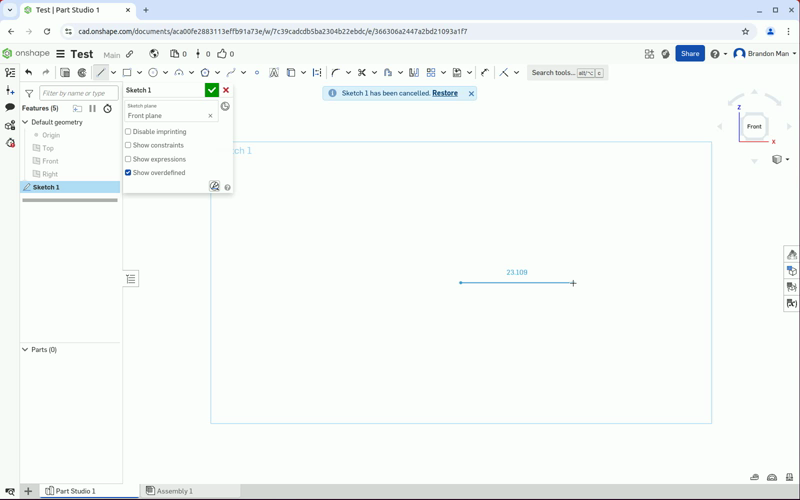
click(573, 282)
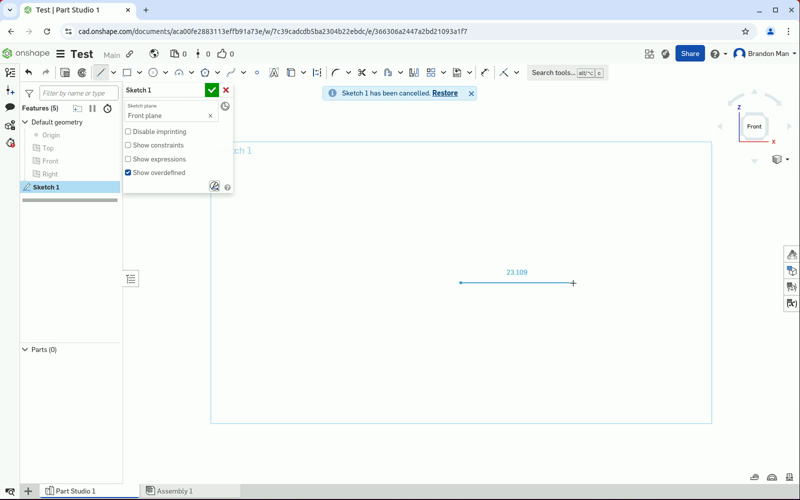
key_up(shift)
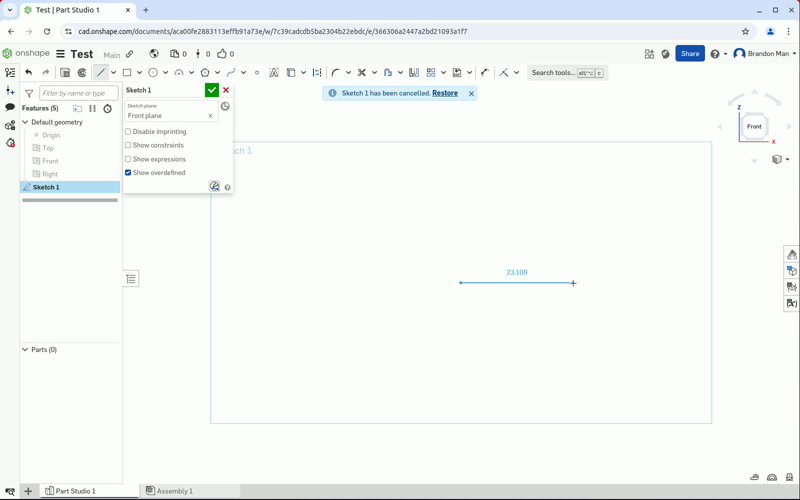
key_down(shift)
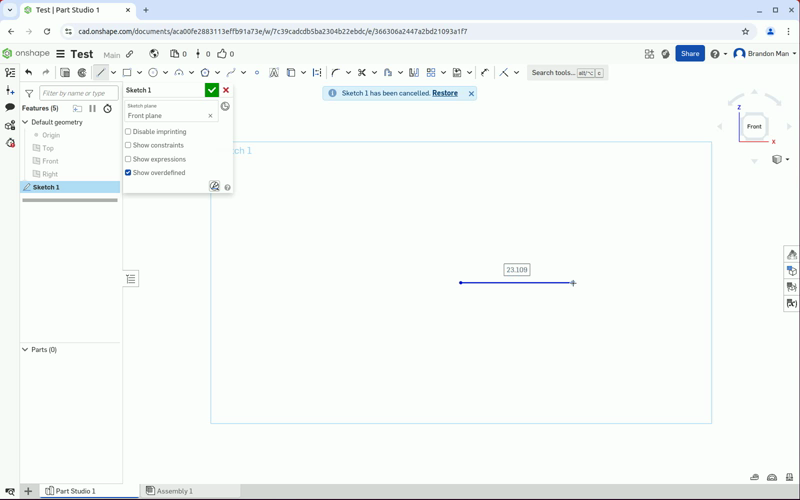
mouse_move(589, 282)
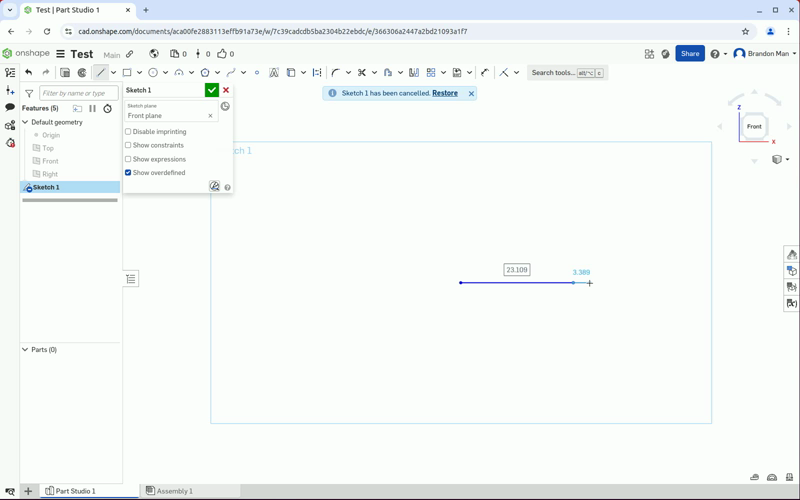
mouse_move(573, 261)
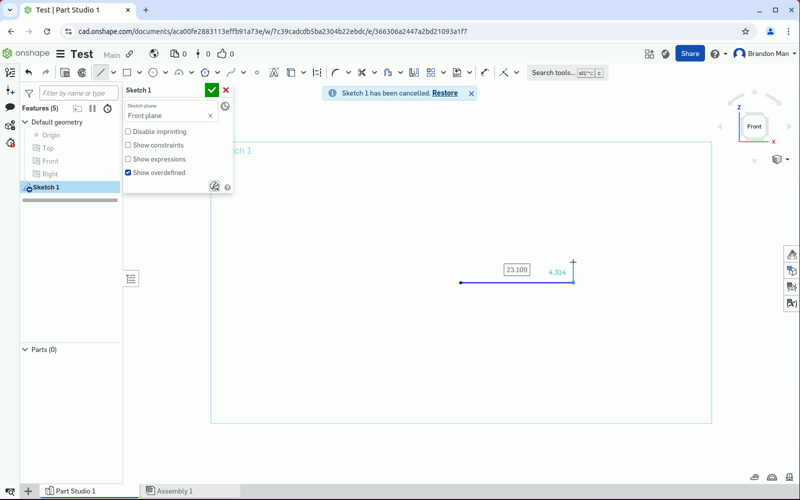
click(573, 261)
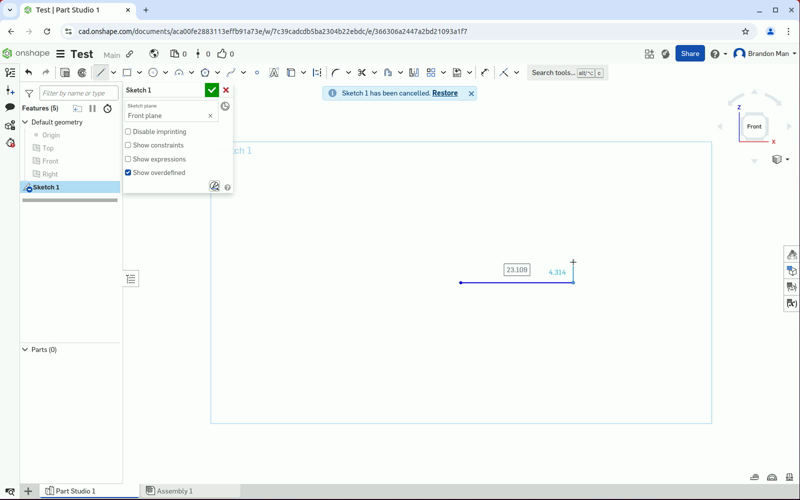
key_up(shift)
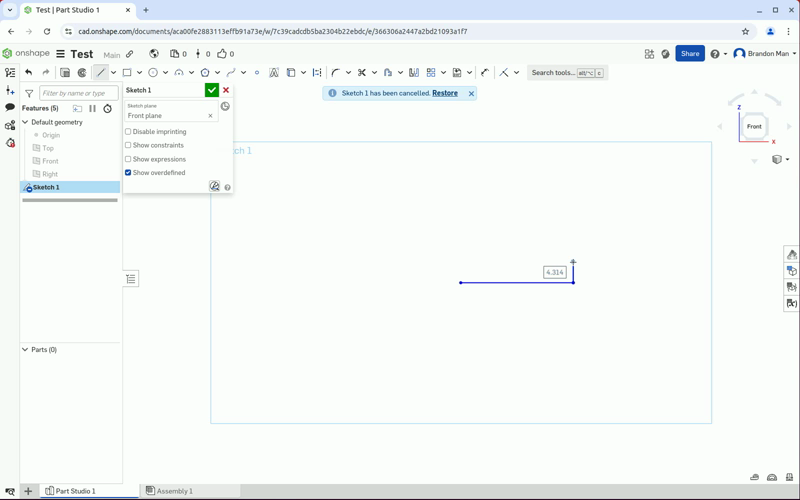
key_down(shift)
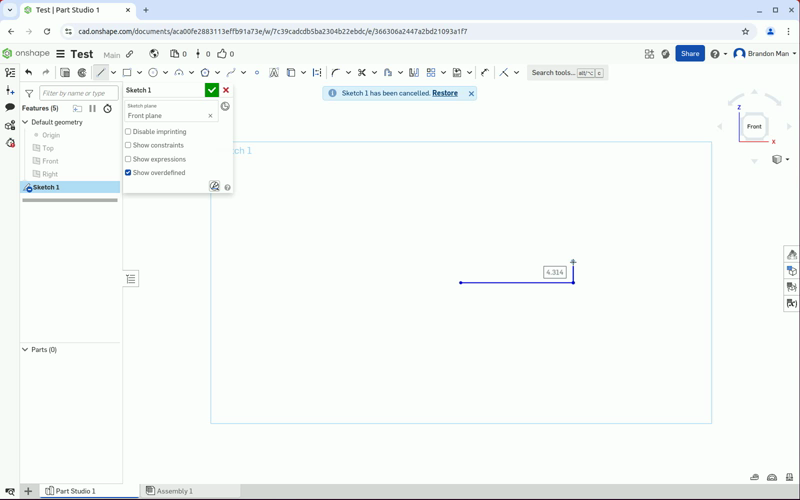
mouse_move(589, 261)
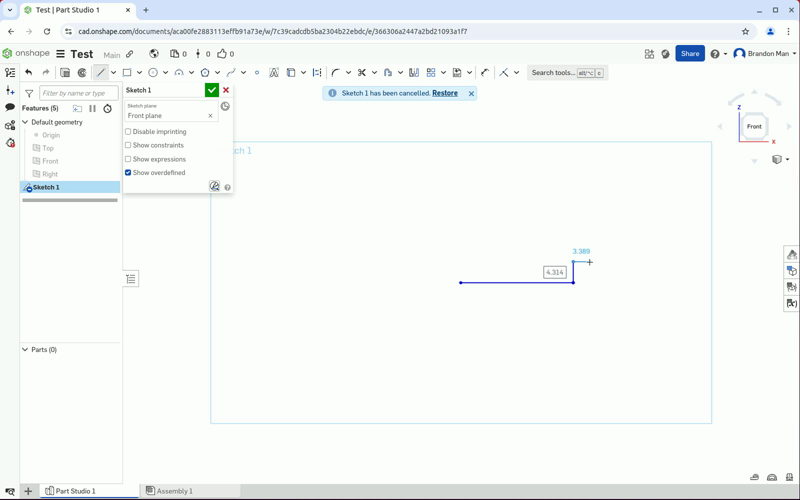
mouse_move(544, 230)
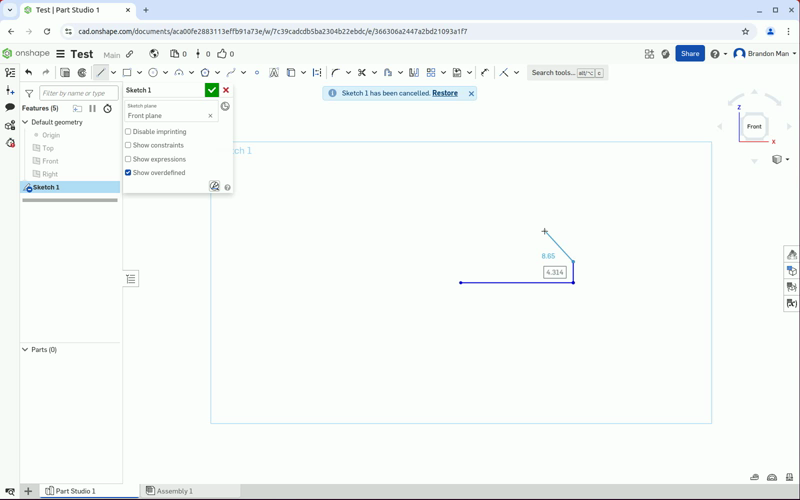
click(544, 230)
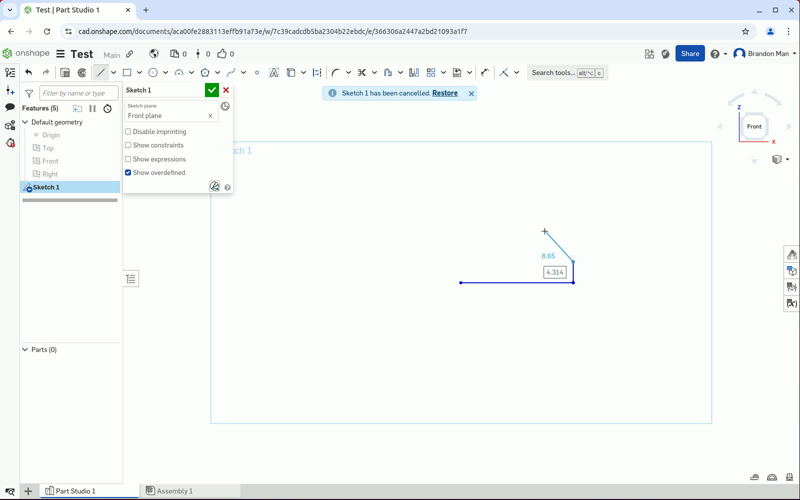
key_up(shift)
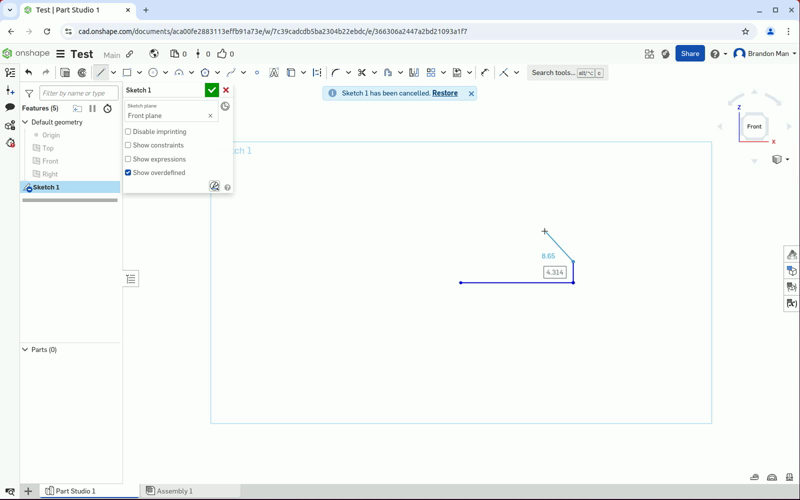
key_down(shift)
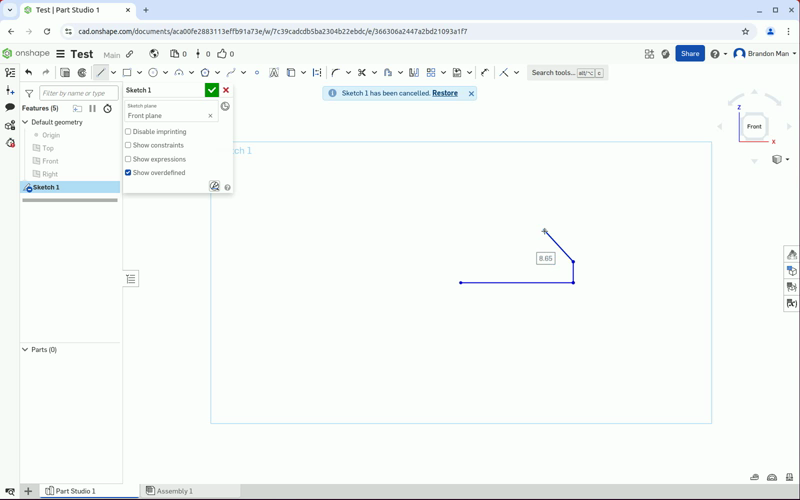
mouse_move(460, 230)
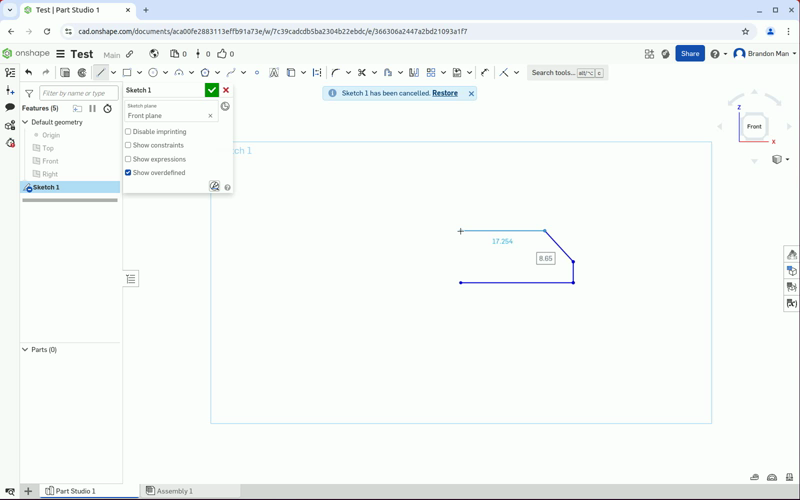
click(460, 230)
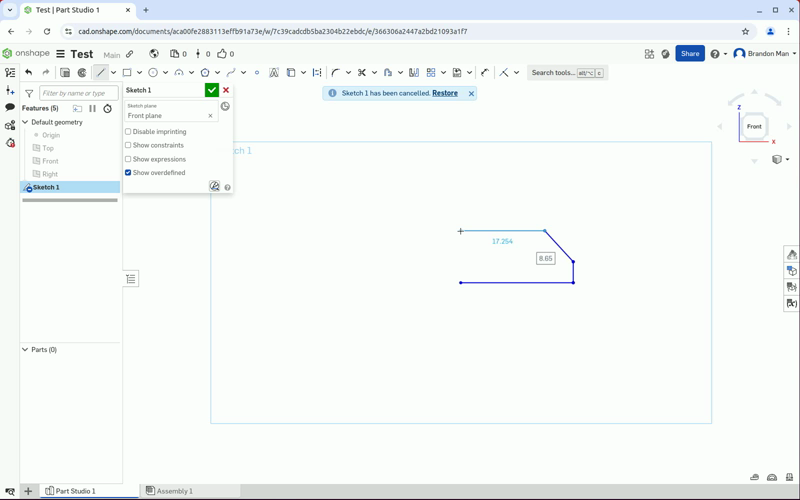
key_up(shift)
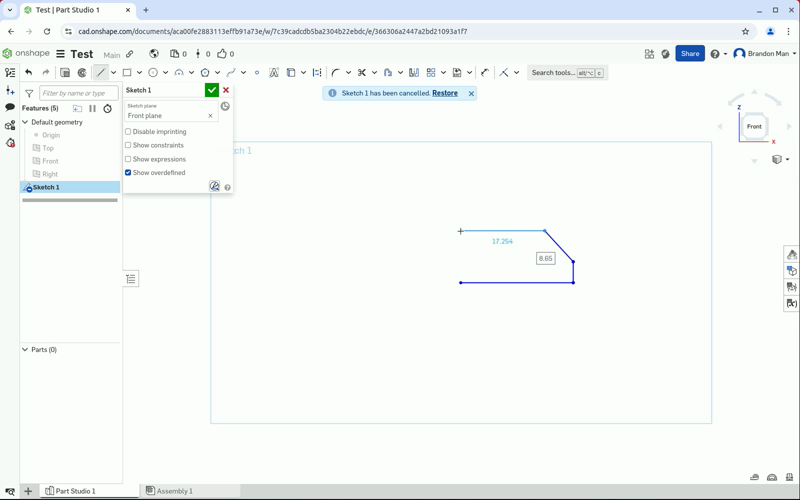
mouse_move(490, 230)
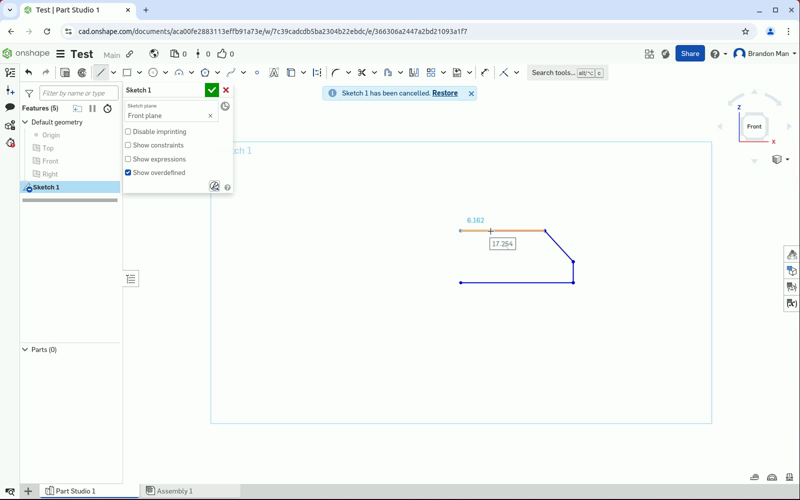
key_down(shift)
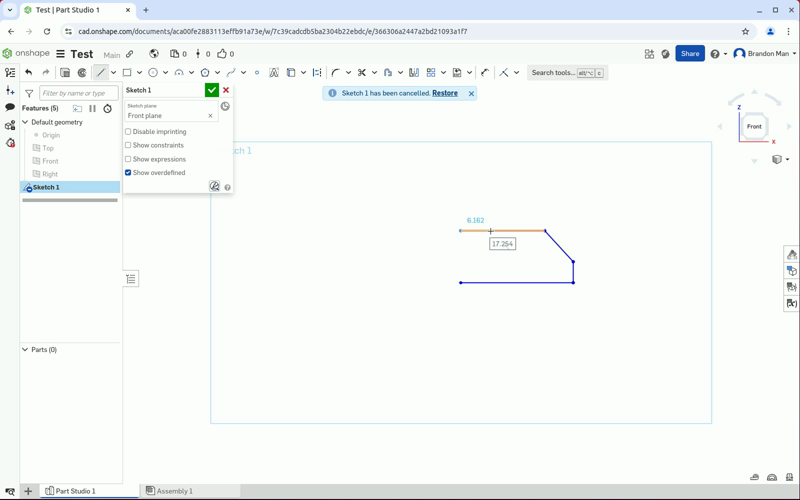
mouse_move(460, 282)
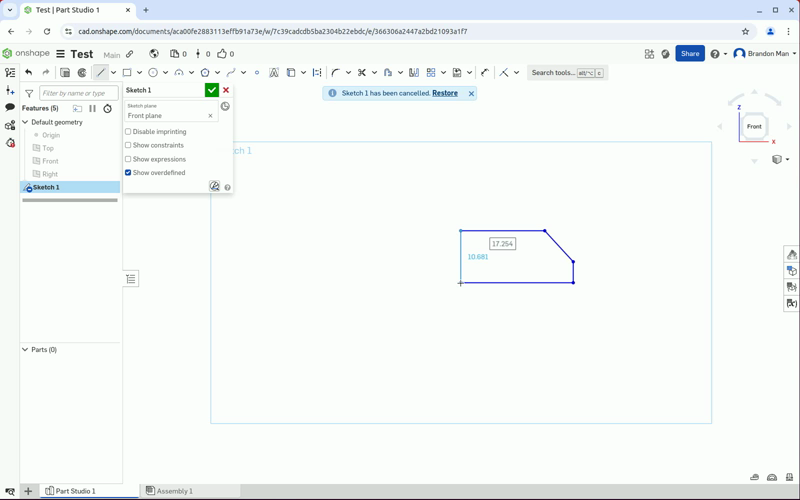
key_up(shift)
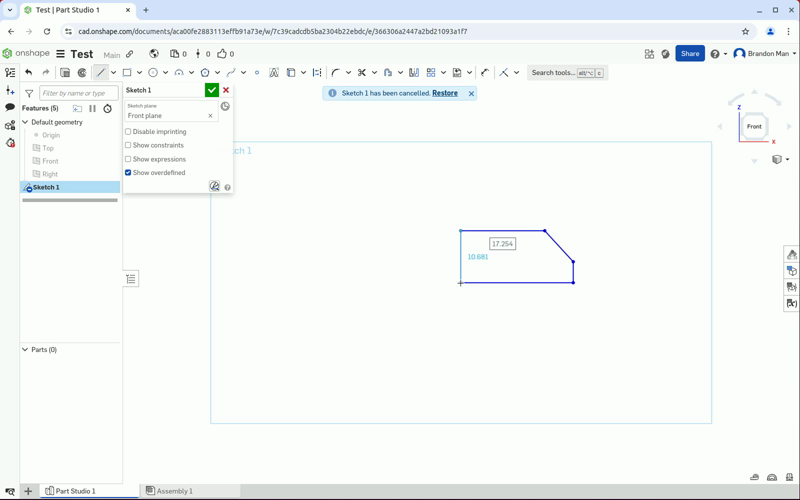
click(460, 282)
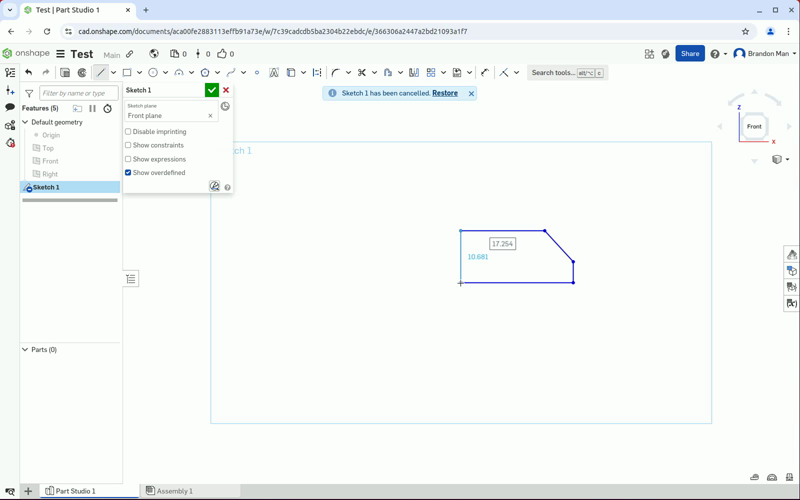
key(esc)
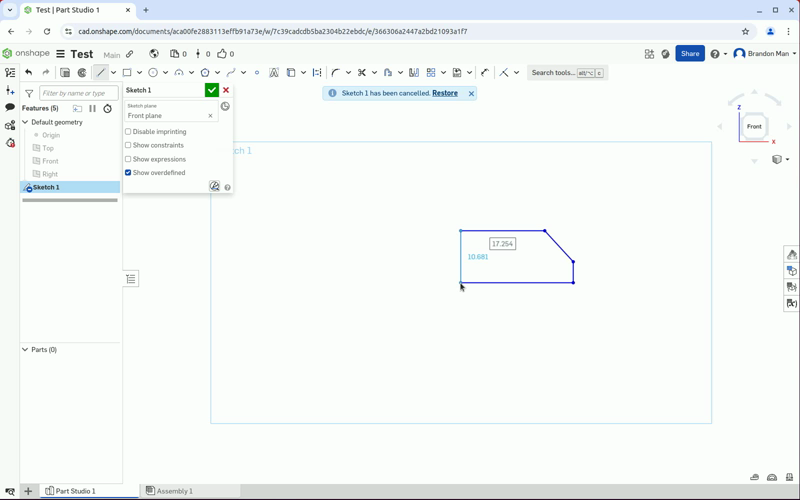
mouse_move(501, 266)
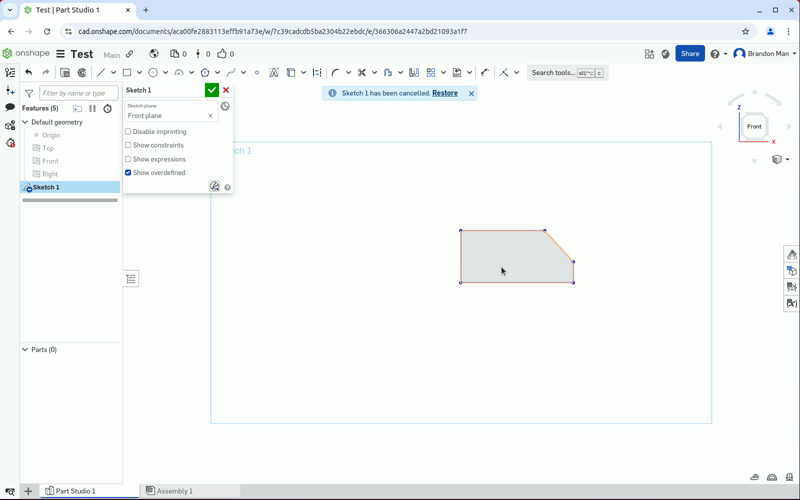
click(501, 266)
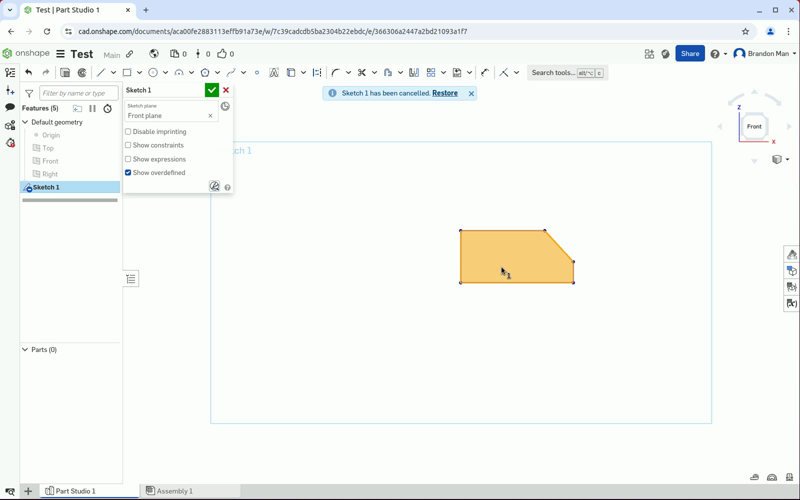
mouse_move(73, 352)
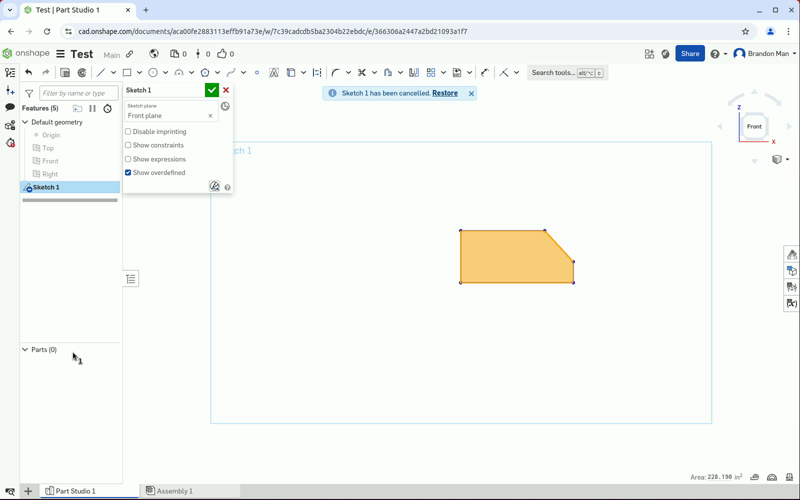
key(shift+y)
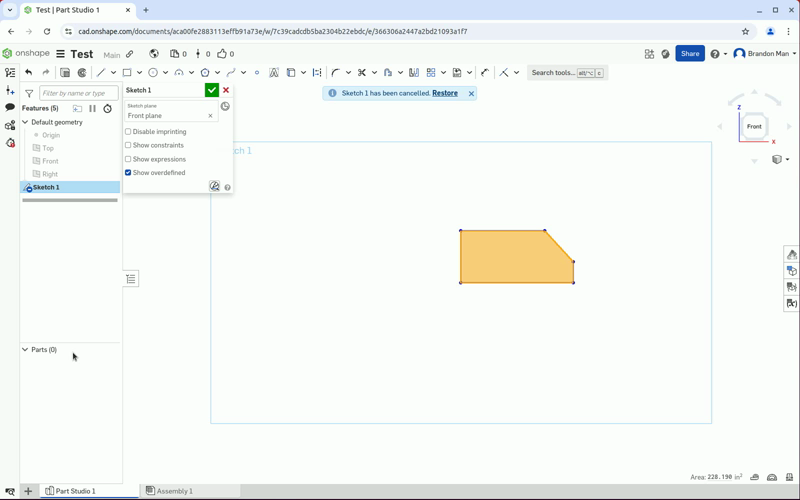
key(shift+e)
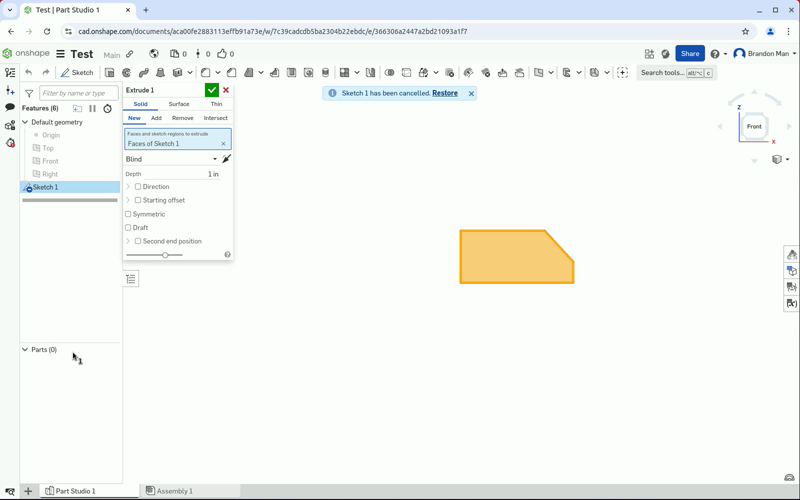
mouse_move(143, 106)
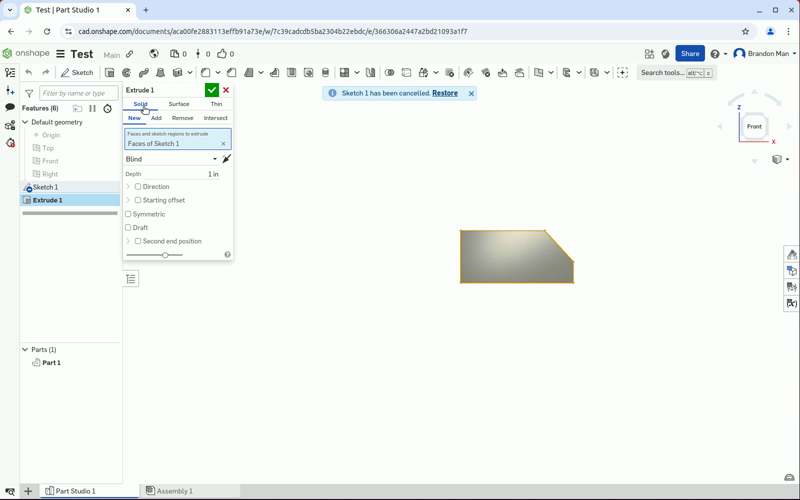
click(143, 106)
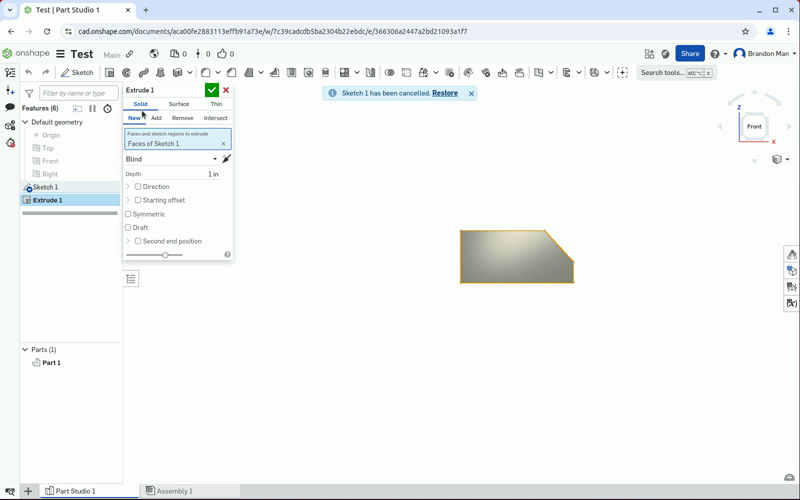
mouse_move(137, 120)
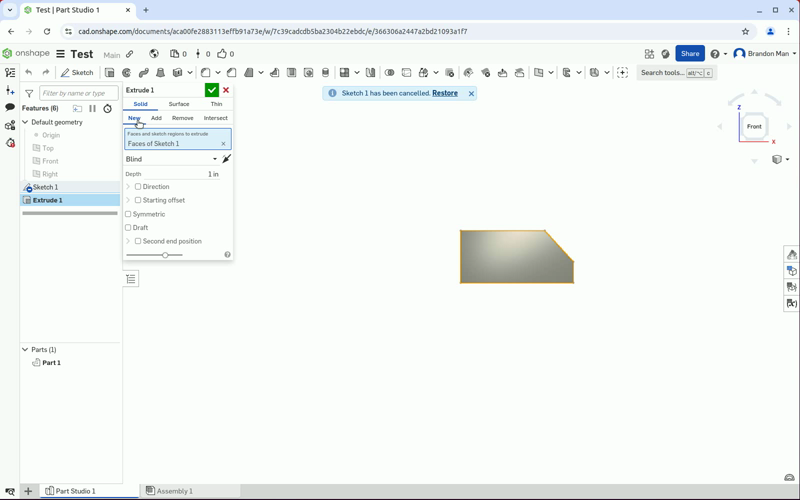
click(137, 120)
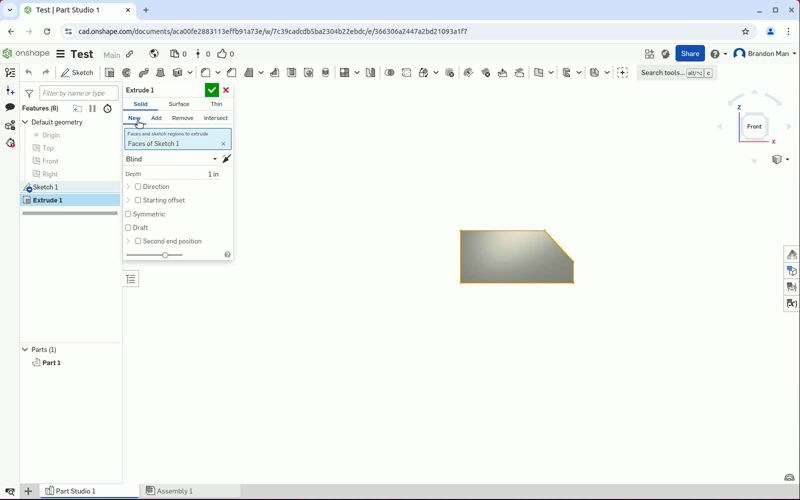
key(tab, 4)
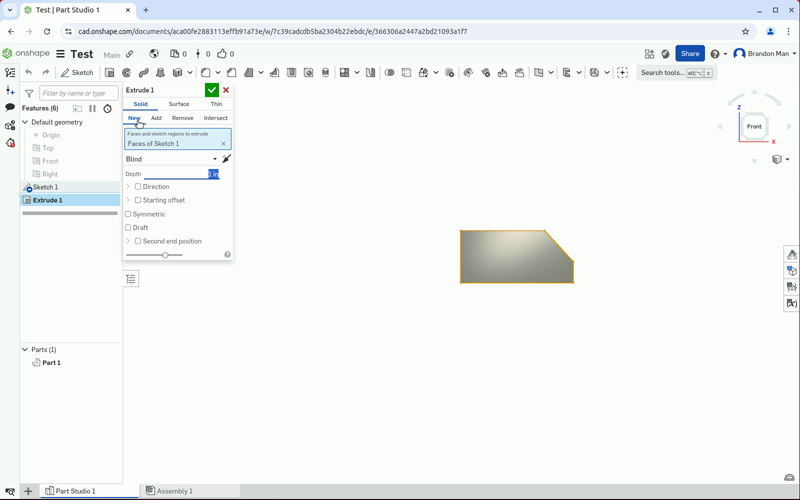
text(11.554)
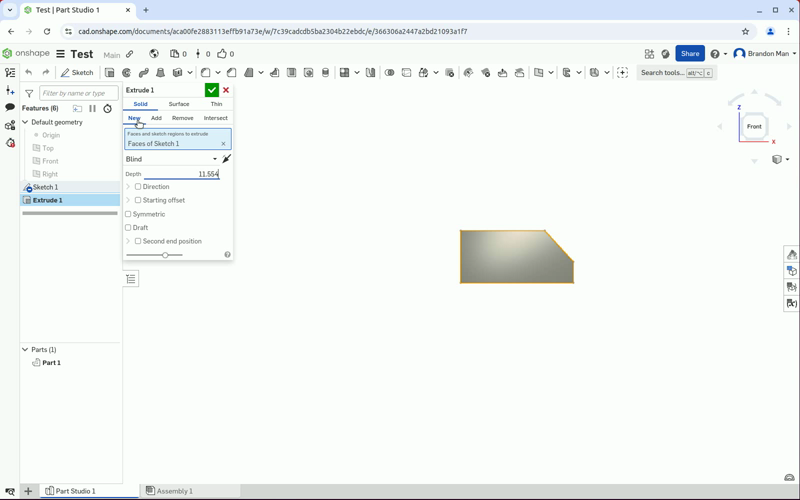
key(enter)
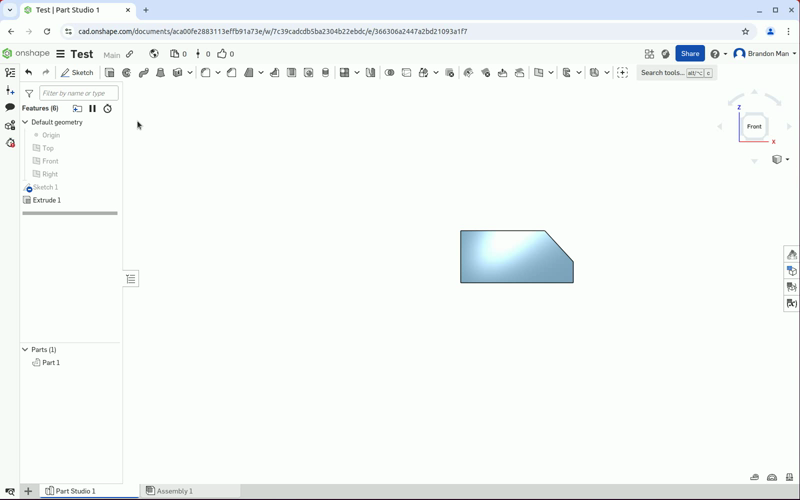
key(shift+h)
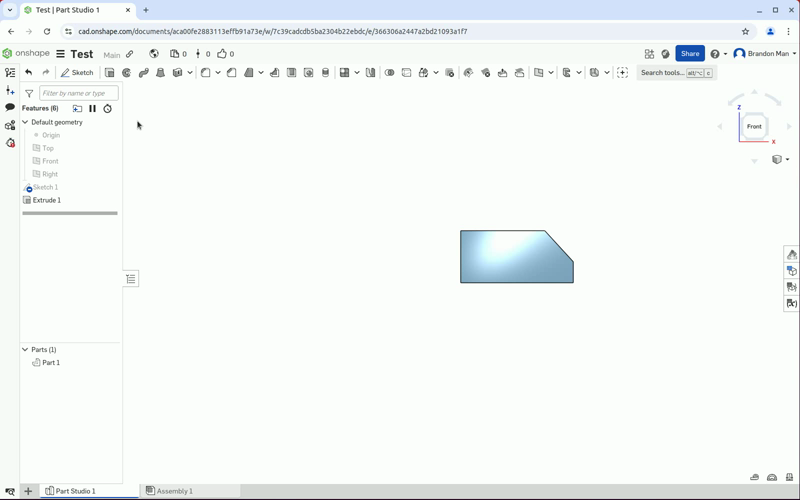
key(shift+h)
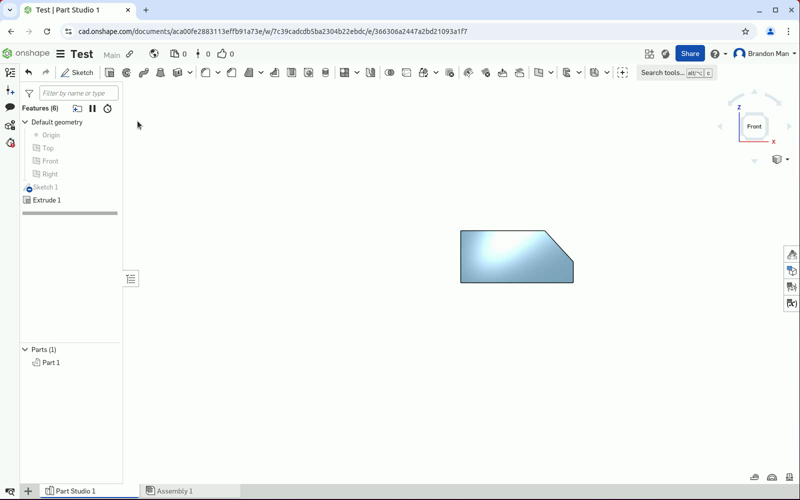
mouse_move(73, 189)
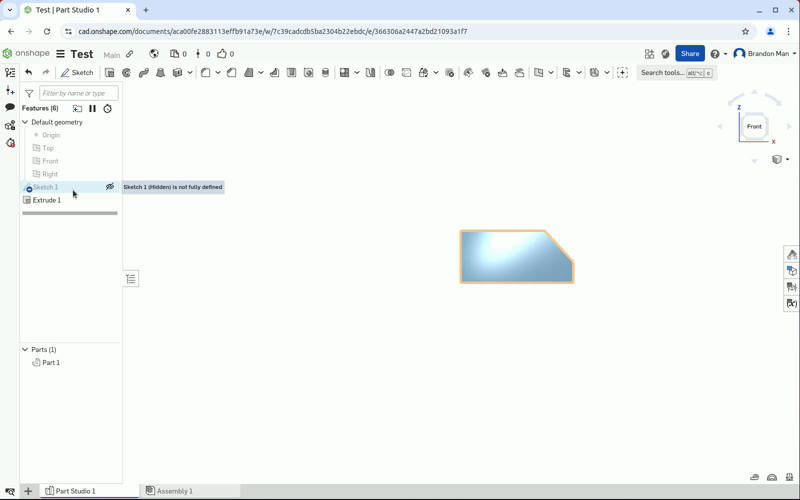
click(73, 189)
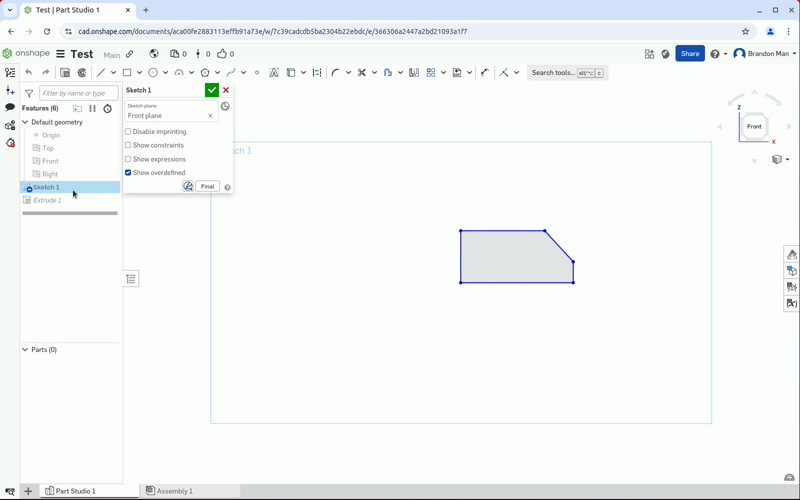
mouse_move(229, 92)
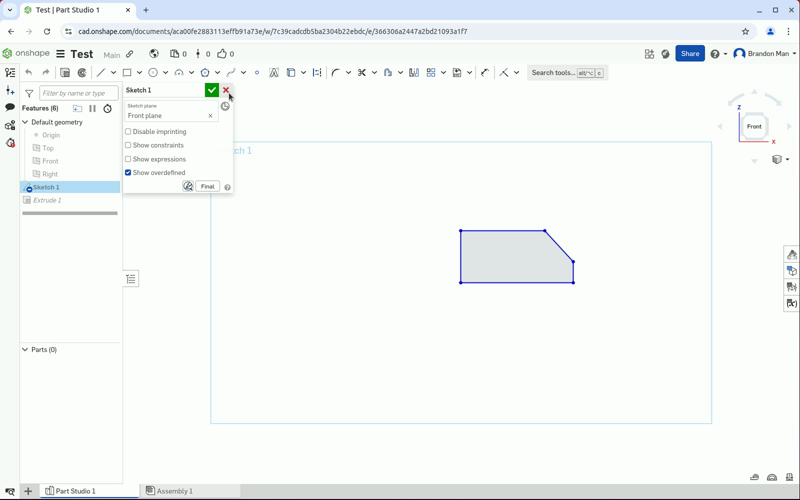
click(229, 92)
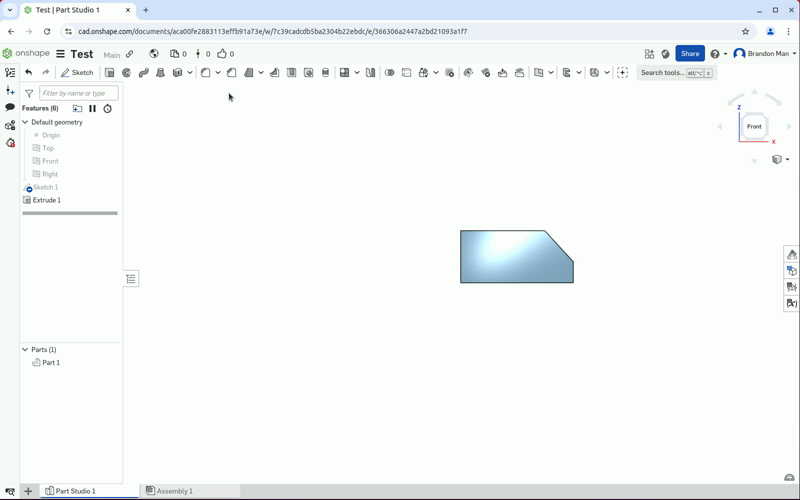
mouse_move(541, 75)
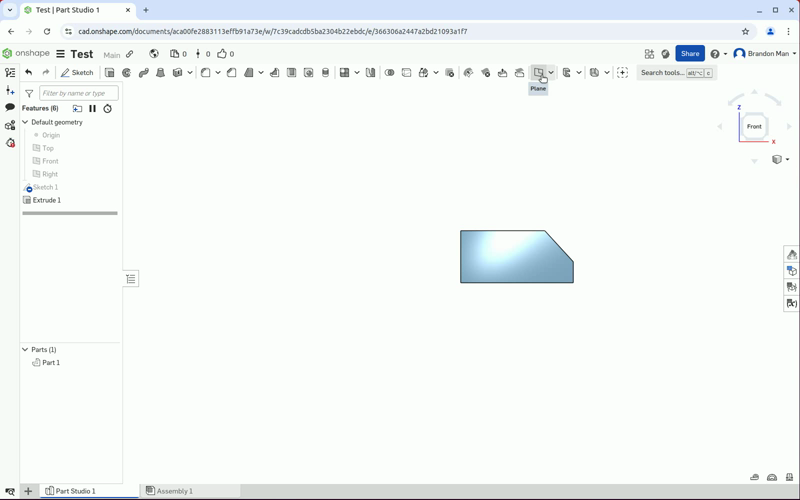
click(541, 75)
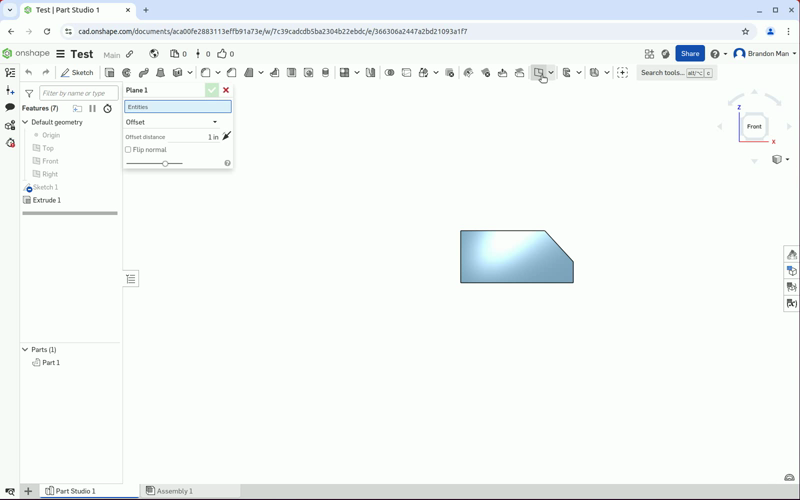
mouse_move(73, 163)
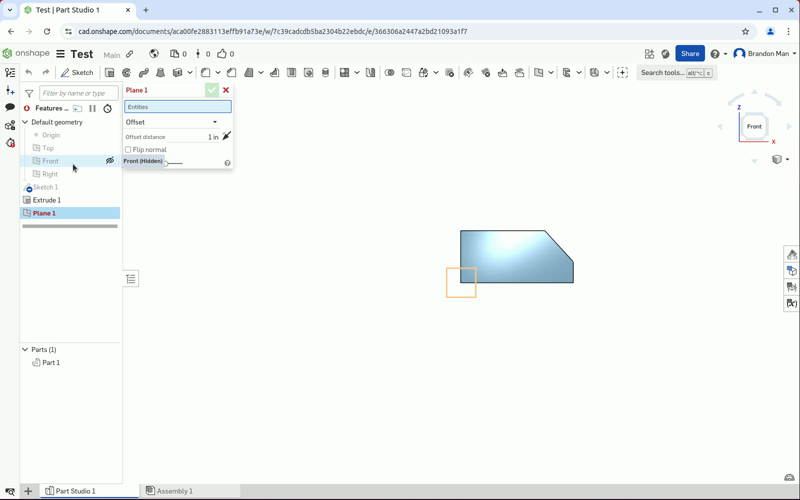
click(73, 163)
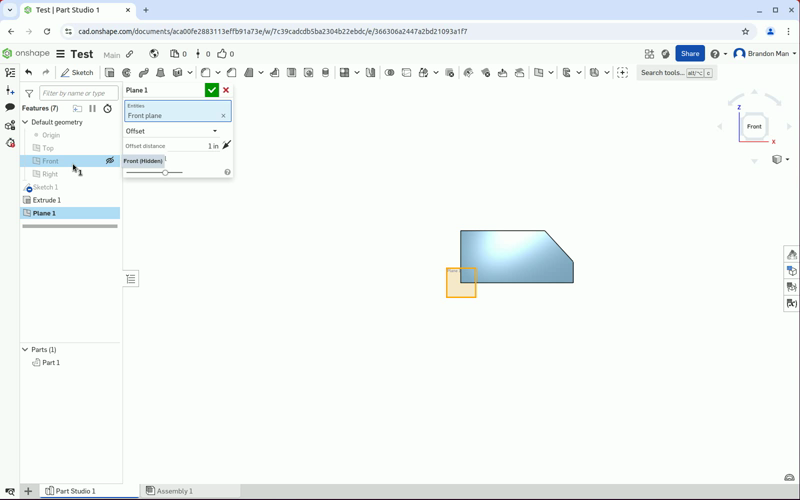
key(tab, 2)
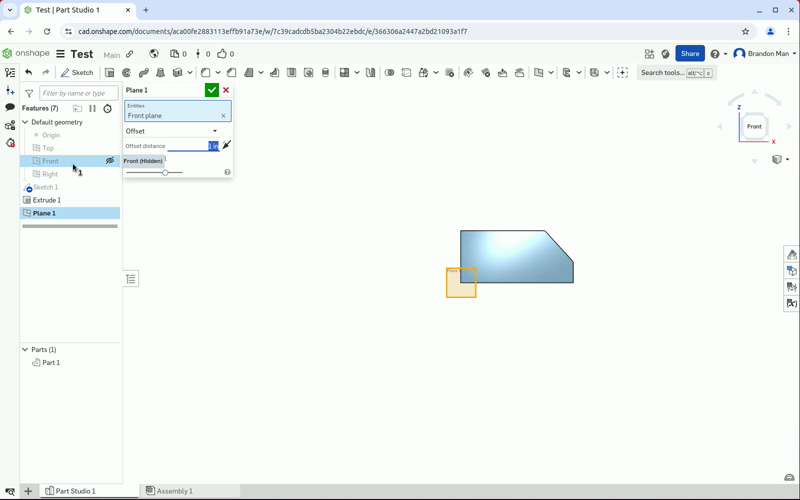
text(11.554)
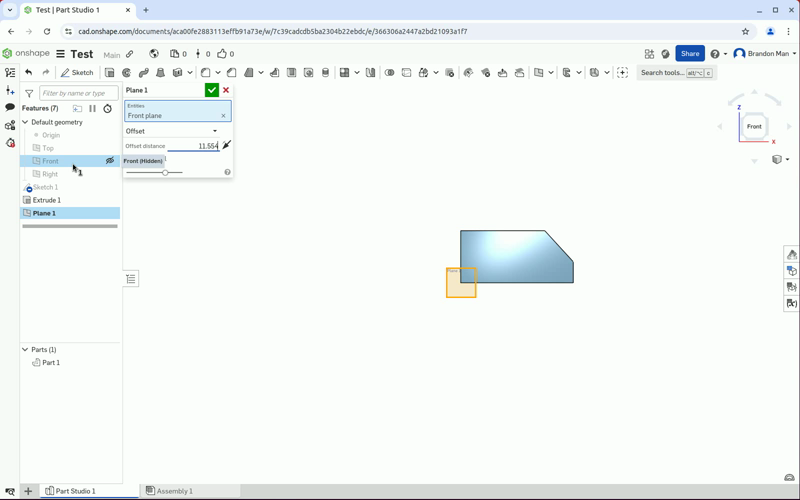
key(enter, 2)
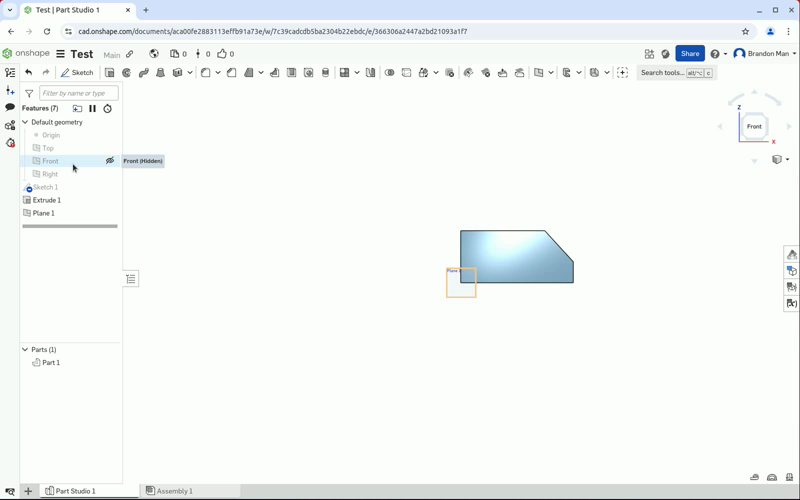
key(shift+s)
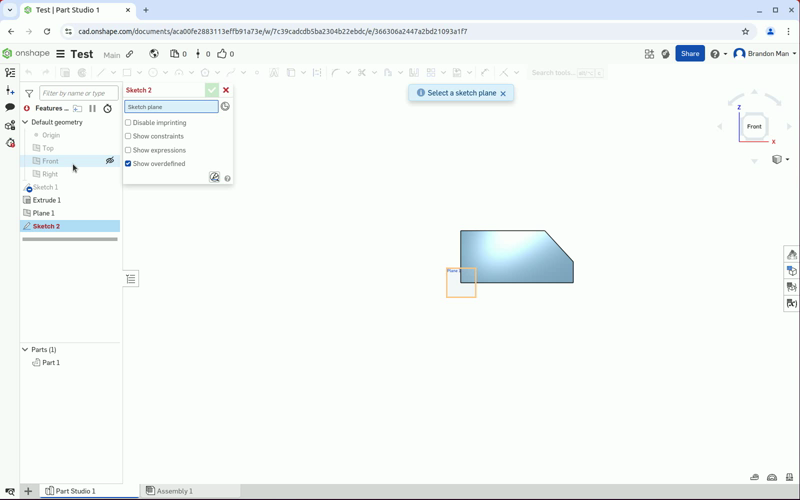
mouse_move(73, 215)
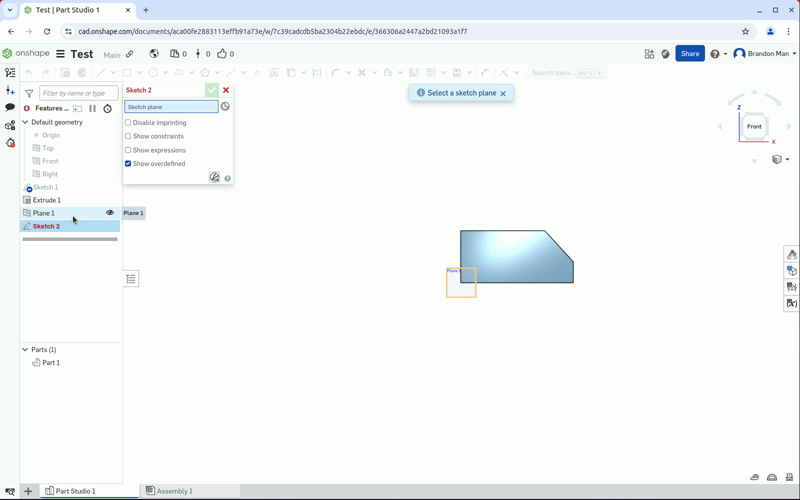
click(73, 215)
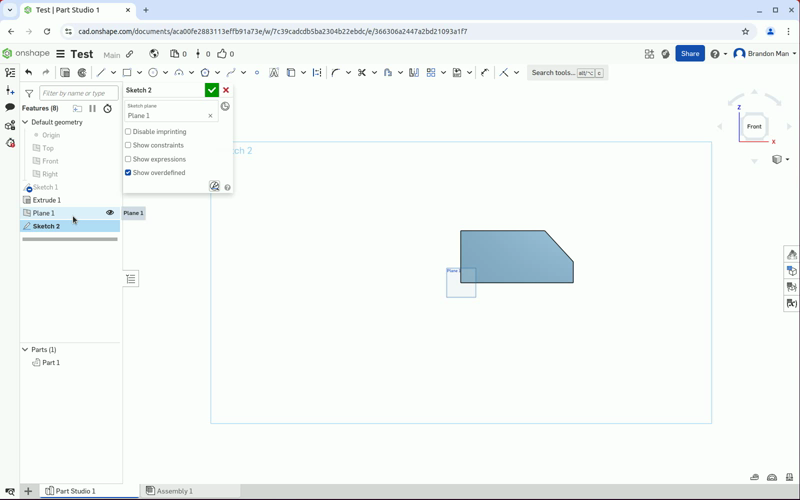
mouse_move(73, 352)
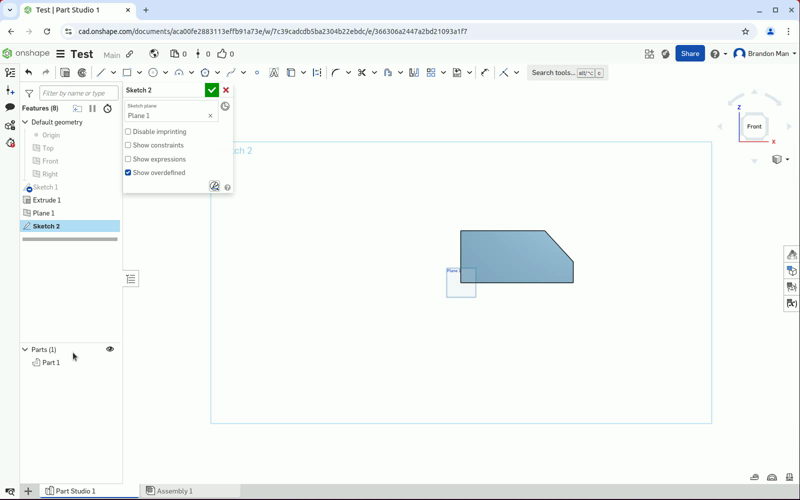
key(y)
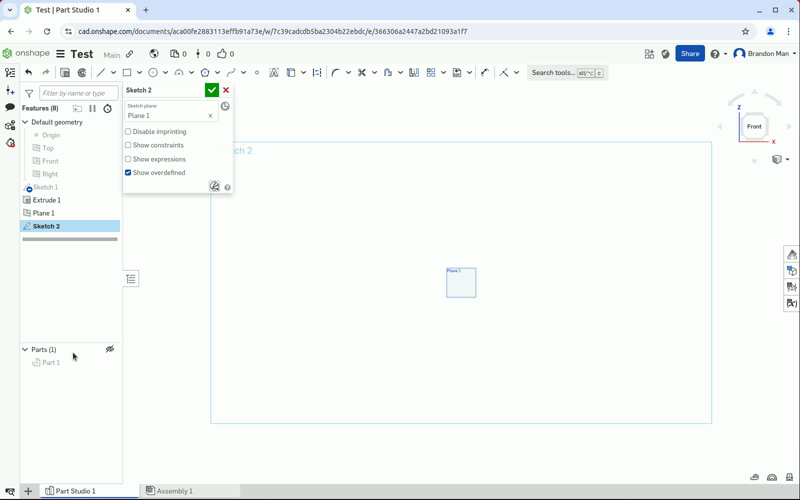
key(l)
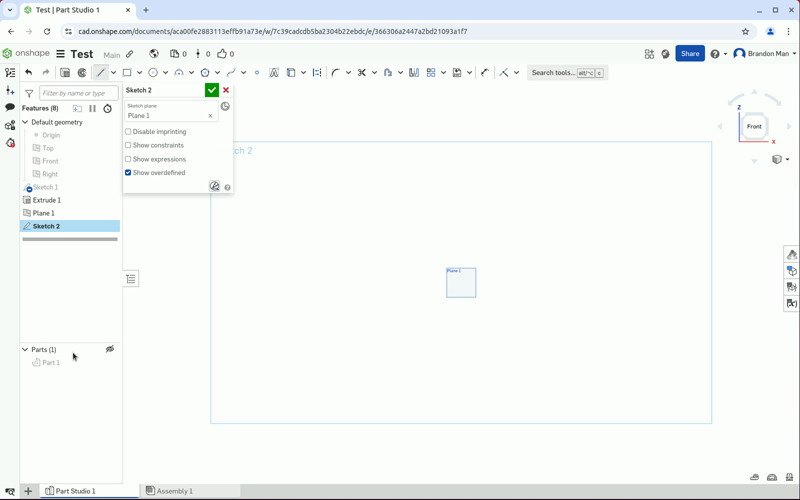
key_down(shift)
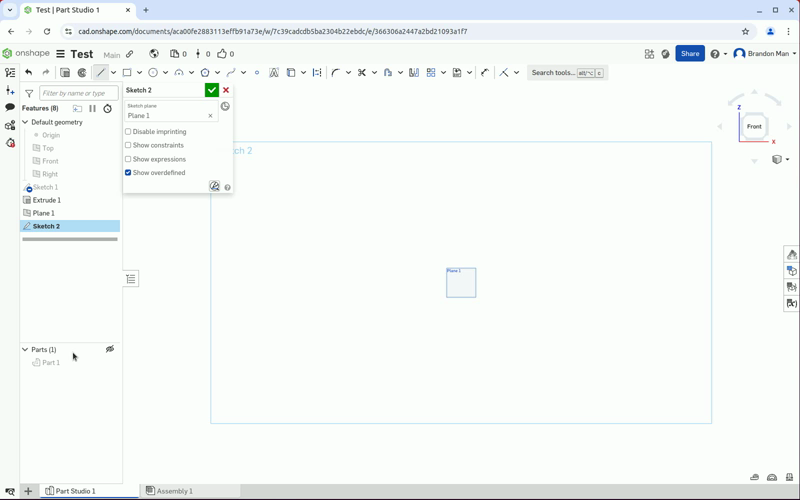
mouse_move(460, 282)
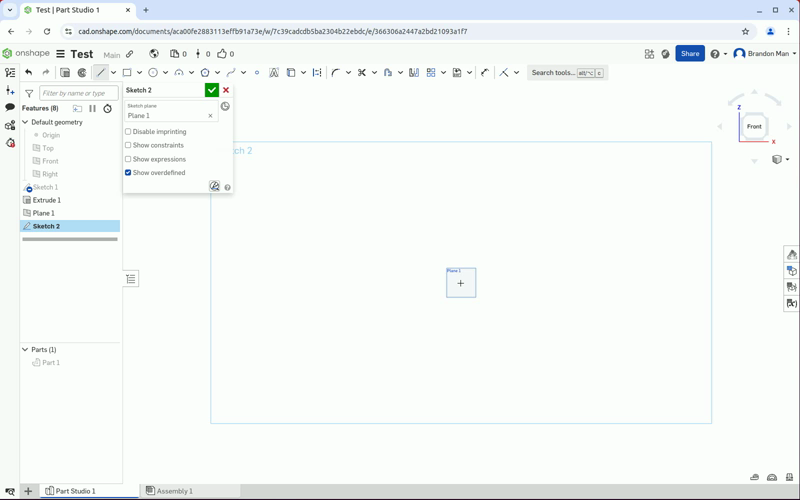
click(460, 282)
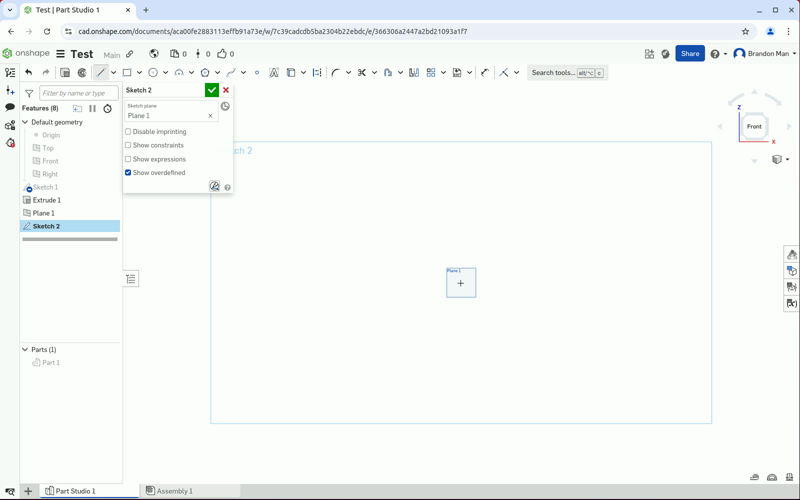
key_up(shift)
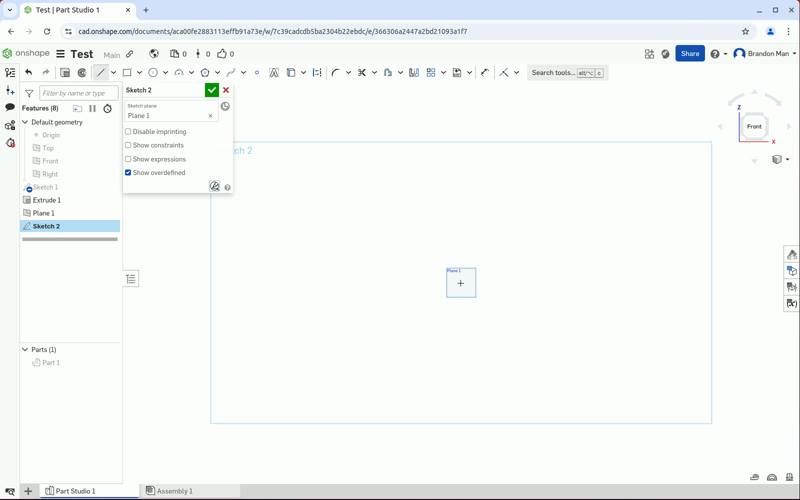
key_down(shift)
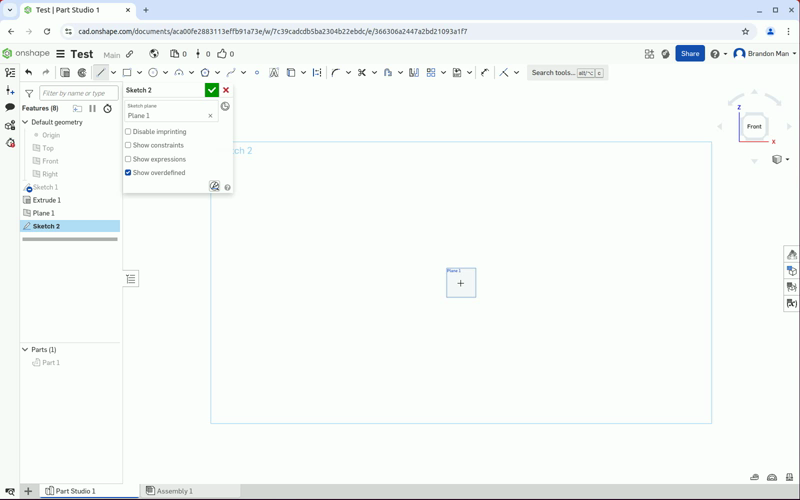
mouse_move(573, 282)
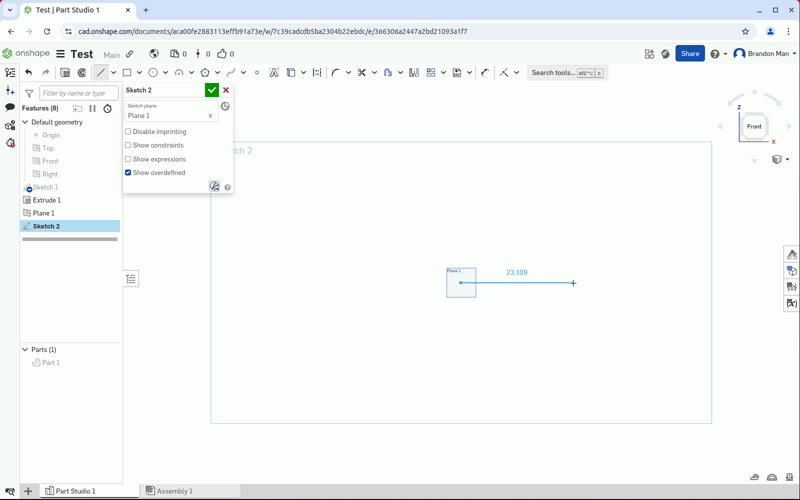
click(573, 282)
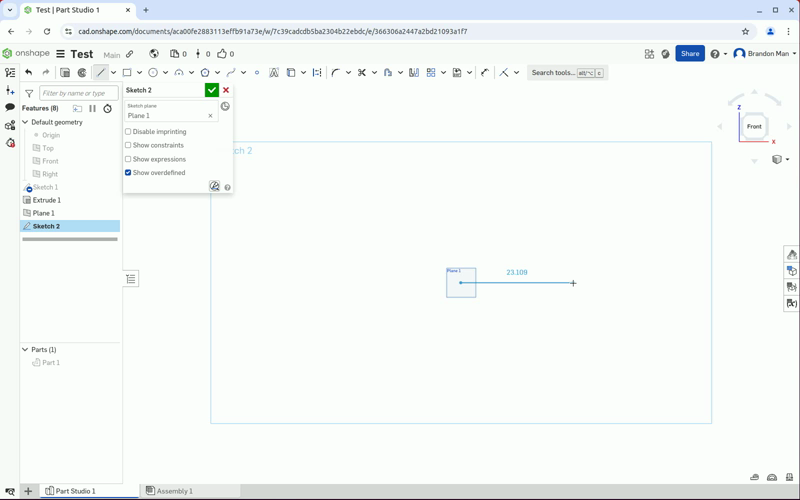
key_up(shift)
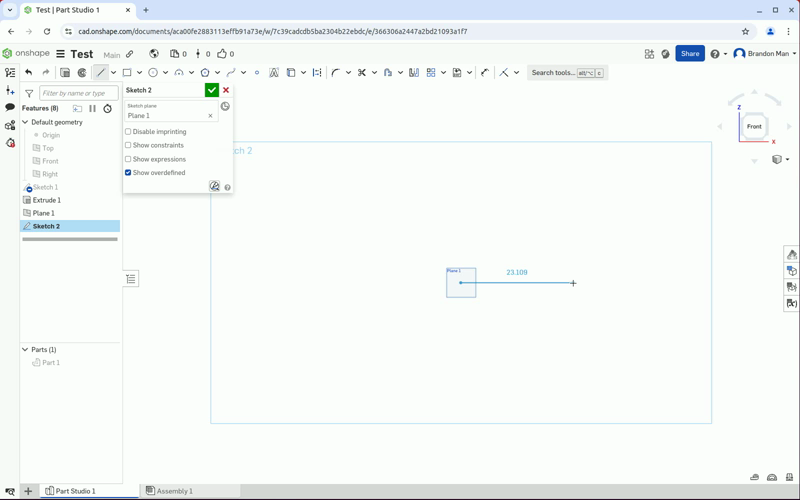
key_down(shift)
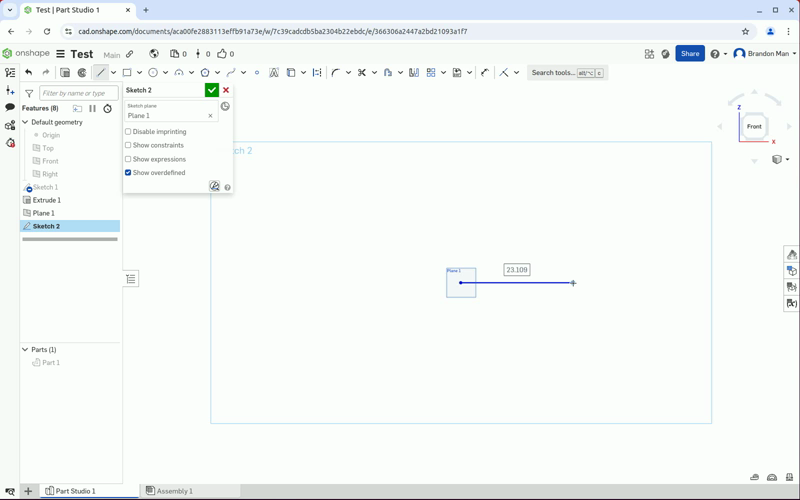
mouse_move(589, 282)
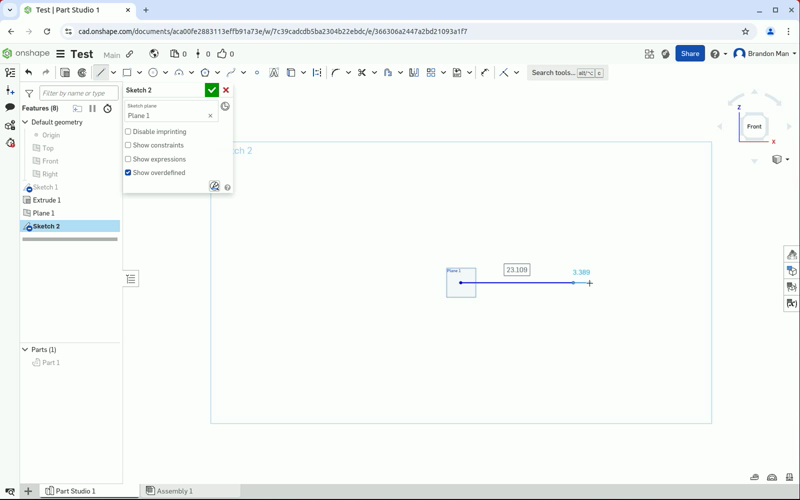
mouse_move(573, 261)
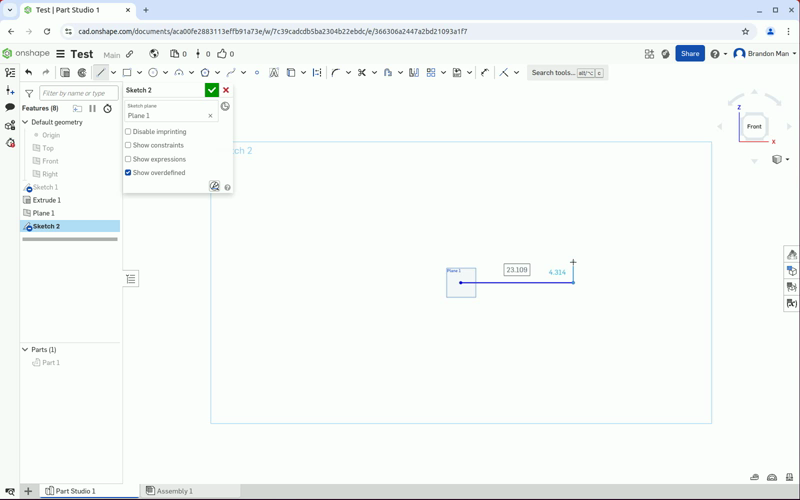
click(573, 261)
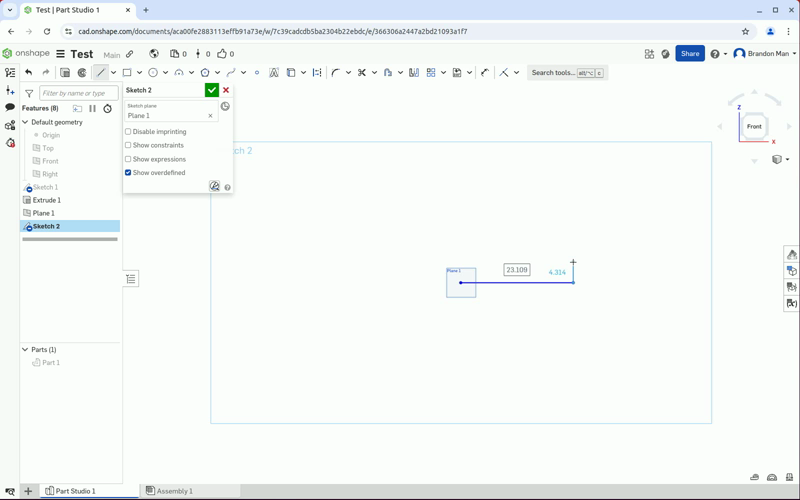
key_up(shift)
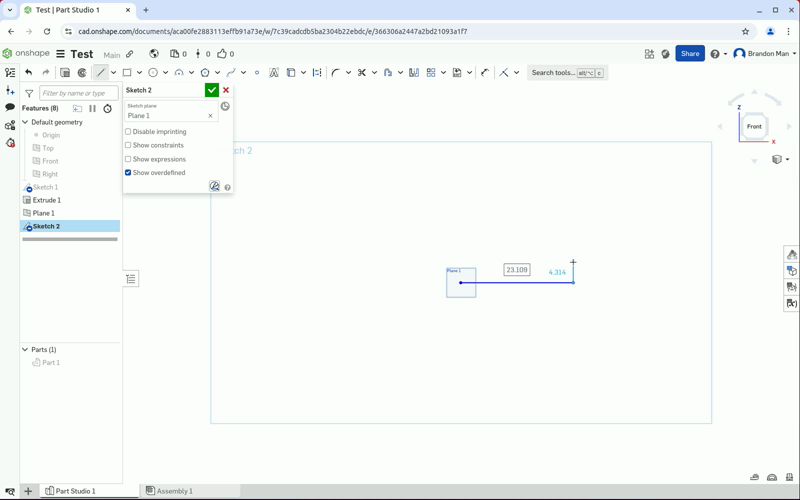
key_down(shift)
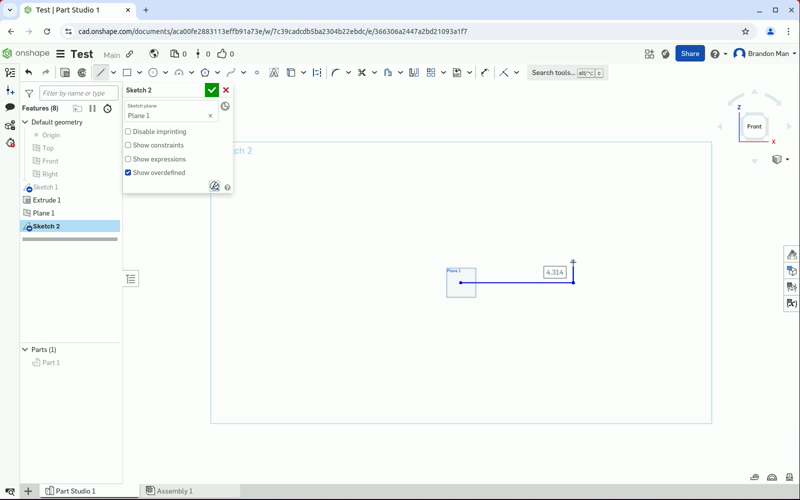
mouse_move(460, 261)
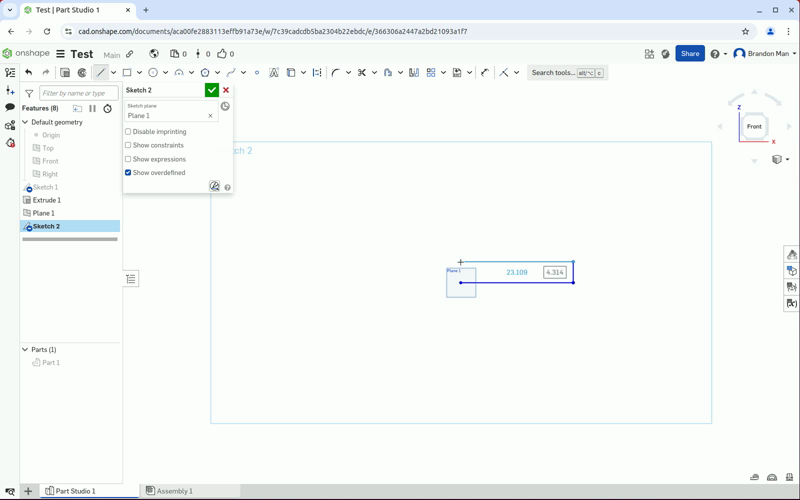
click(460, 261)
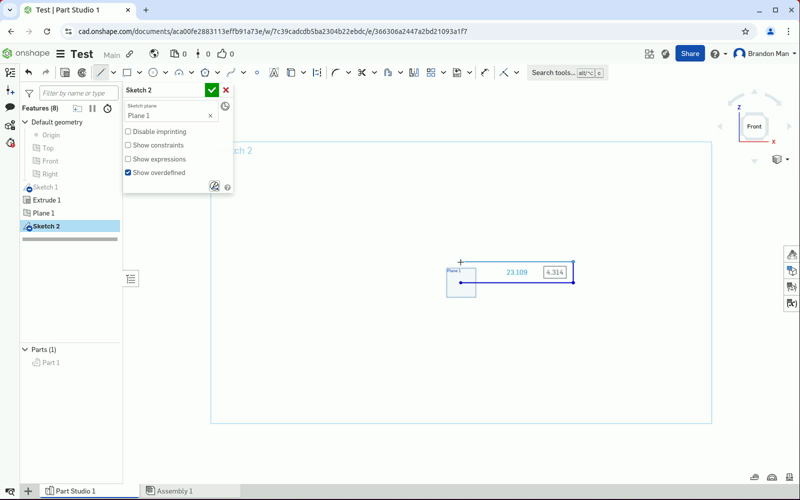
key_up(shift)
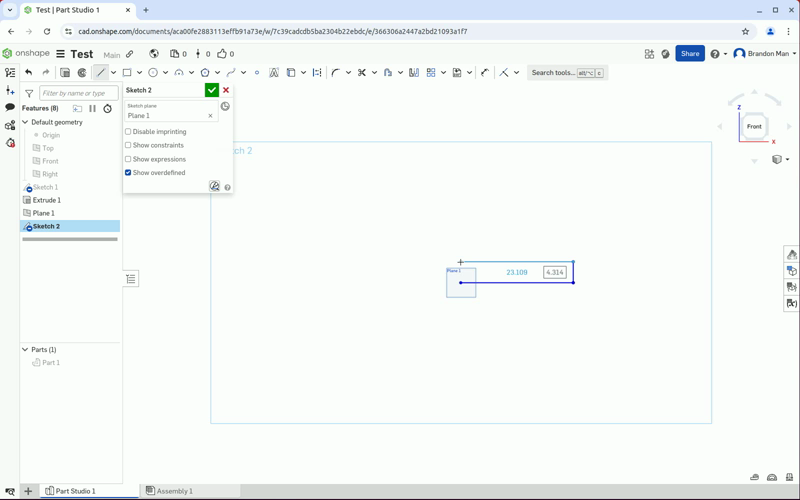
mouse_move(490, 261)
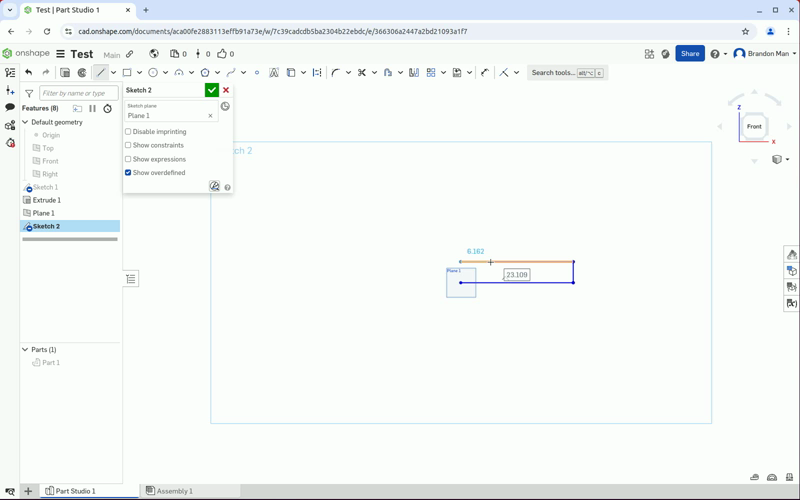
key_down(shift)
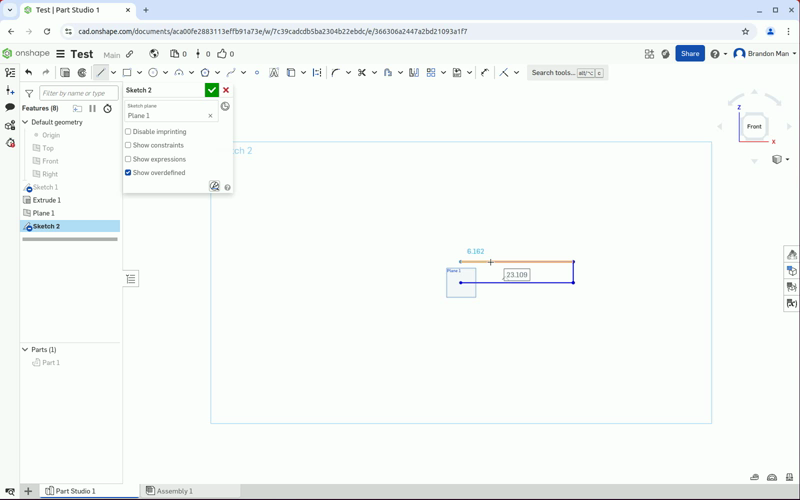
mouse_move(460, 282)
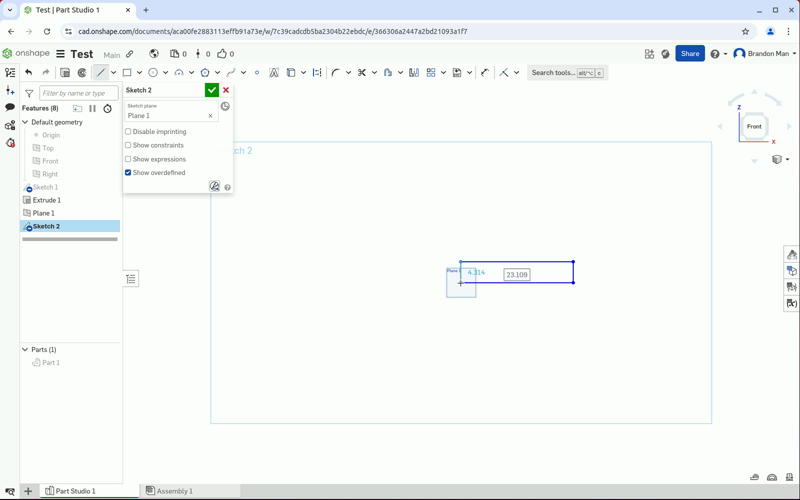
key_up(shift)
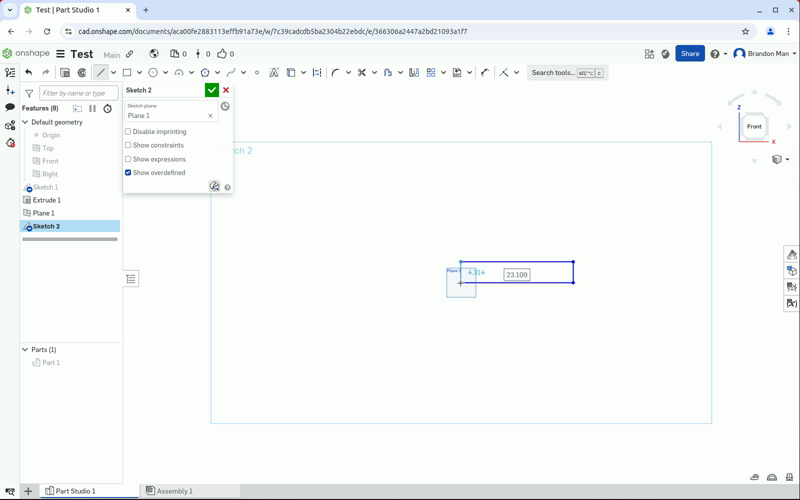
click(460, 282)
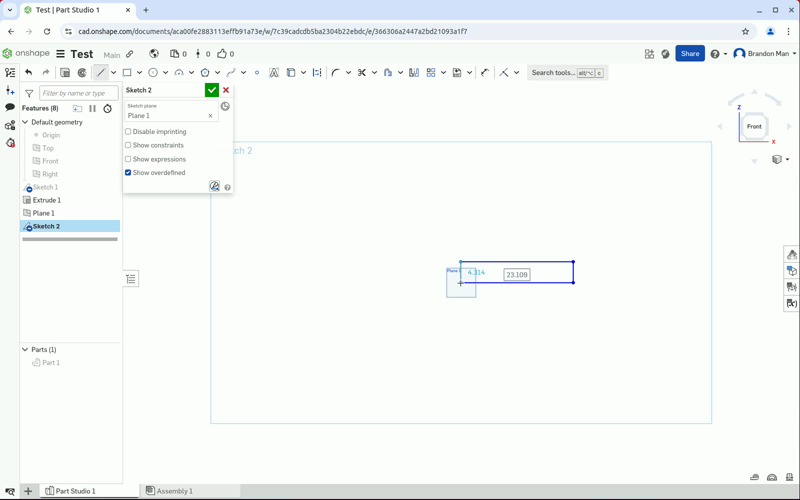
key(esc)
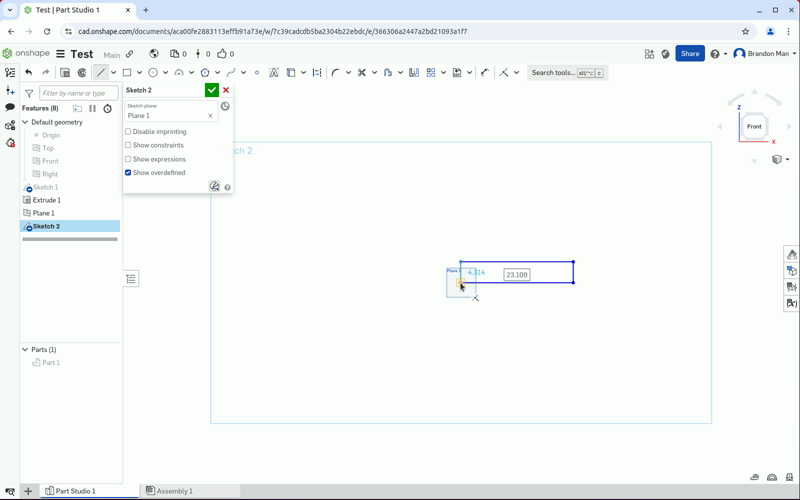
mouse_move(547, 279)
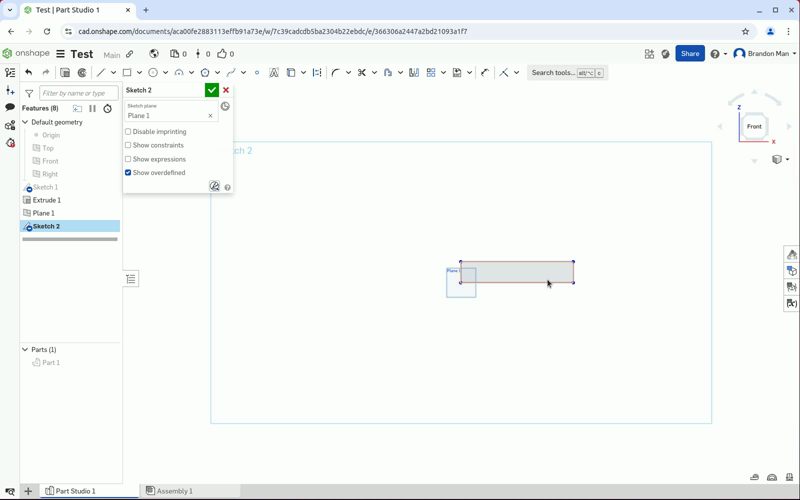
click(547, 279)
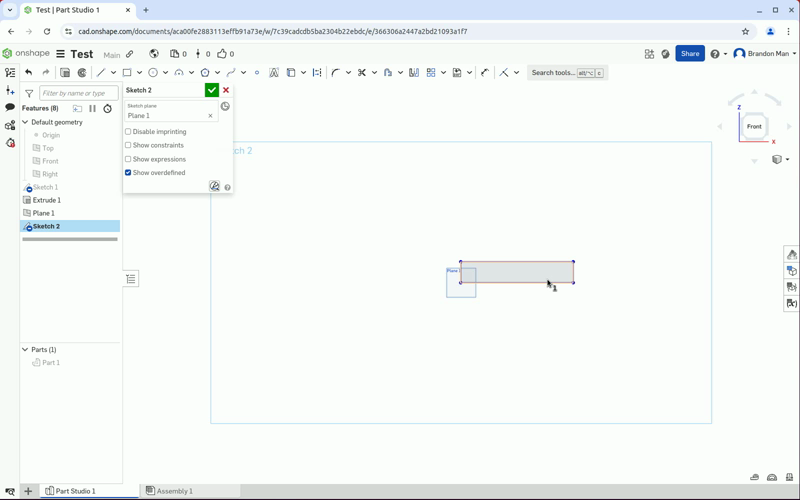
mouse_move(73, 352)
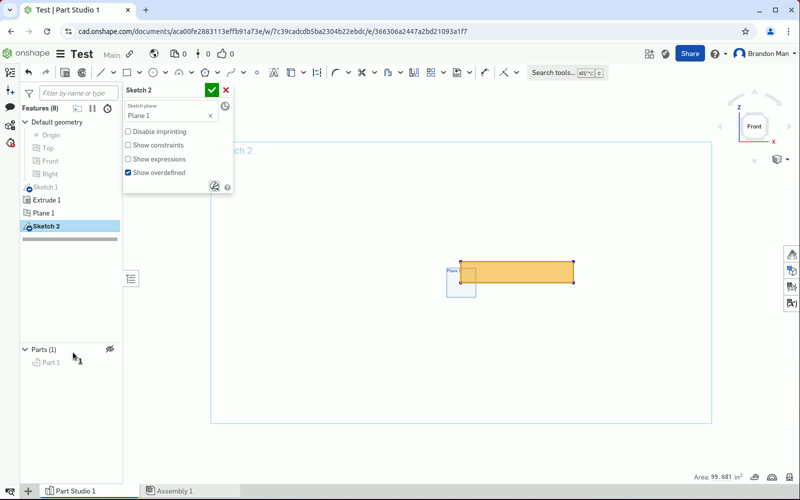
key(shift+y)
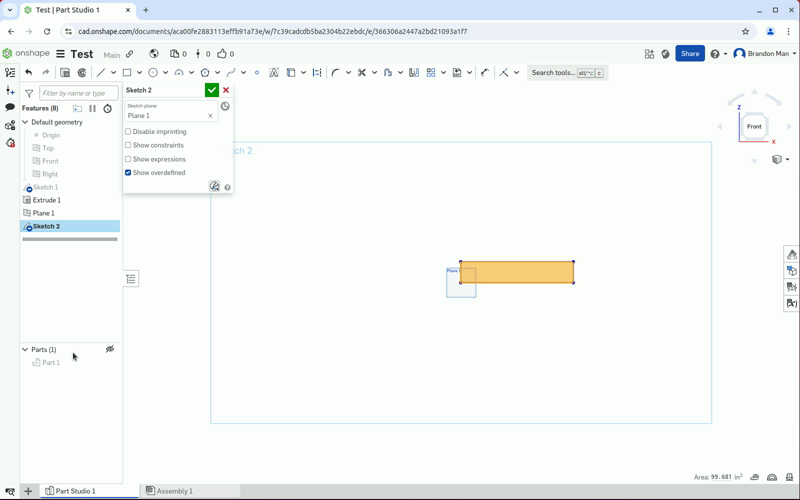
key(shift+e)
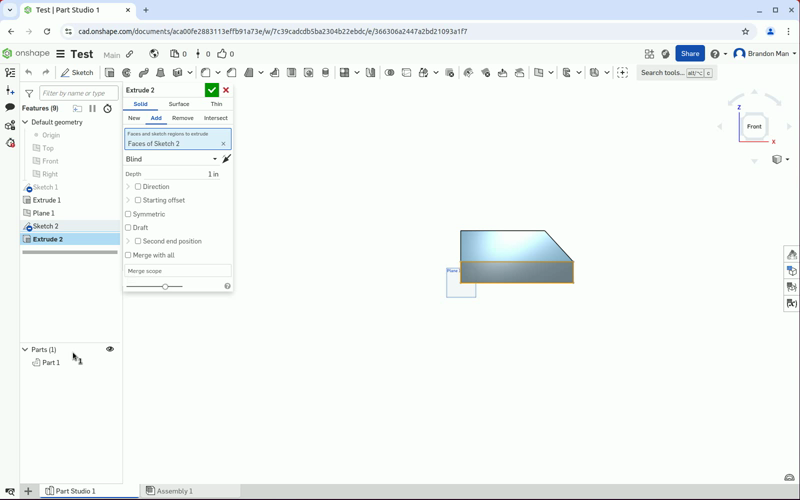
mouse_move(143, 106)
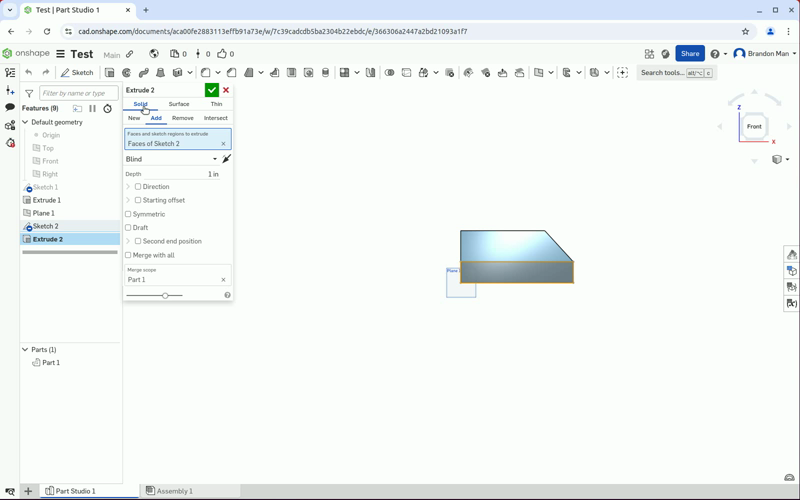
click(143, 106)
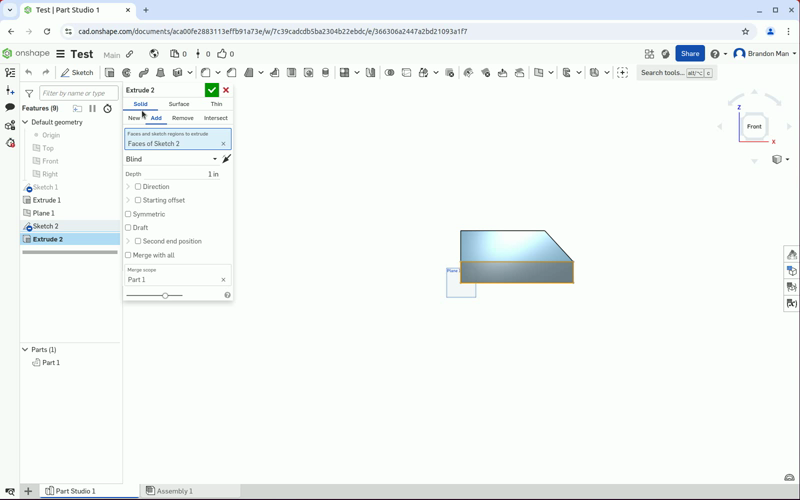
mouse_move(137, 120)
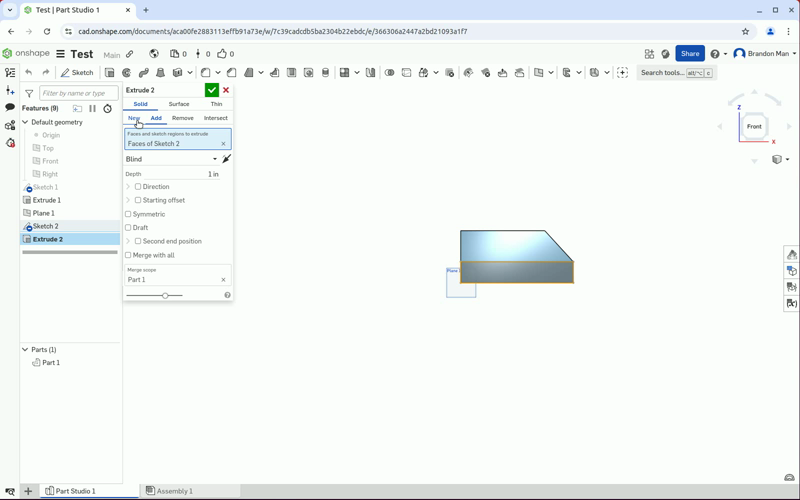
click(137, 120)
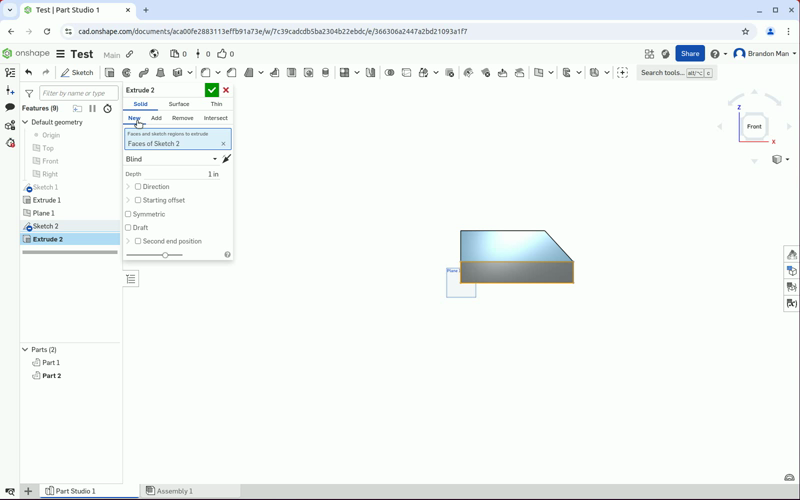
key(tab, 4)
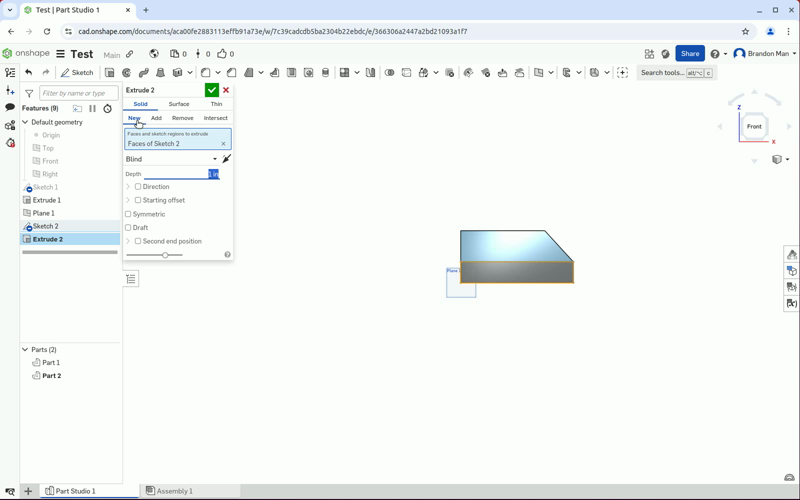
text(11.554)
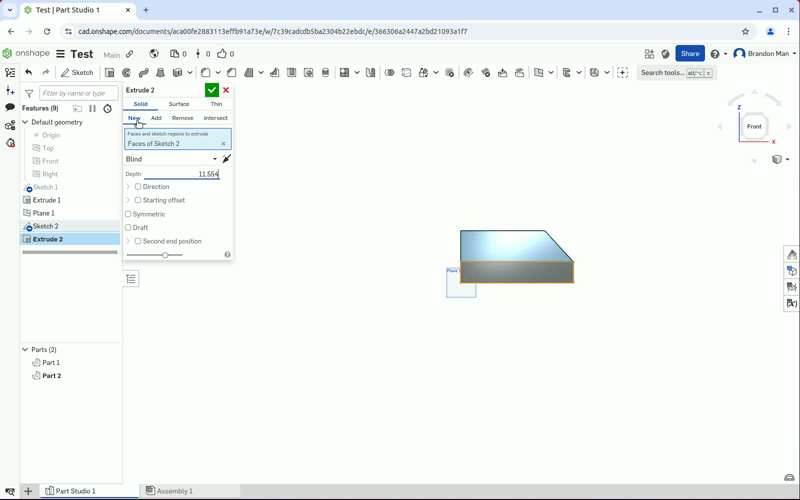
key(enter)
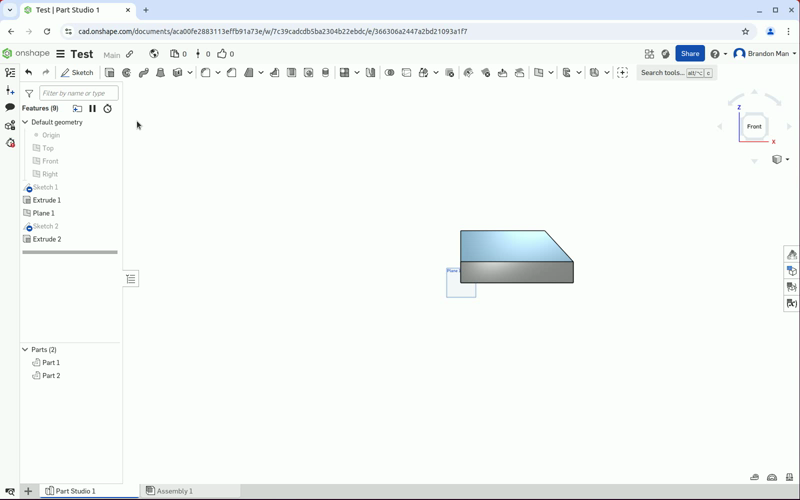
key(shift+h)
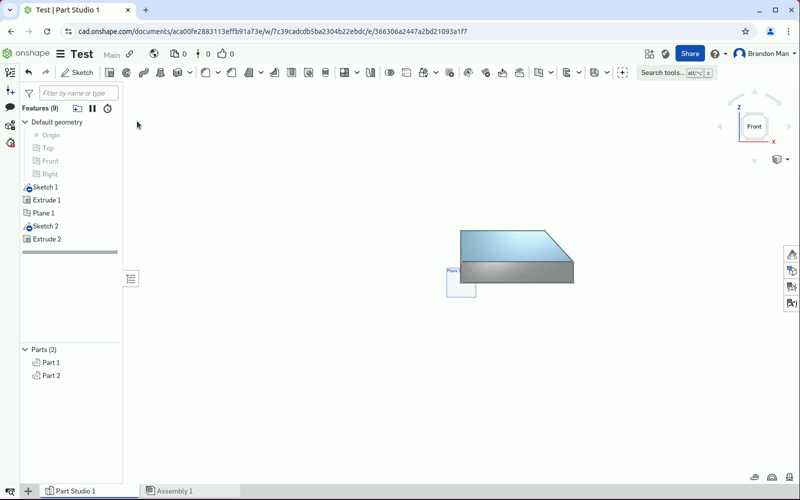
key(shift+h)
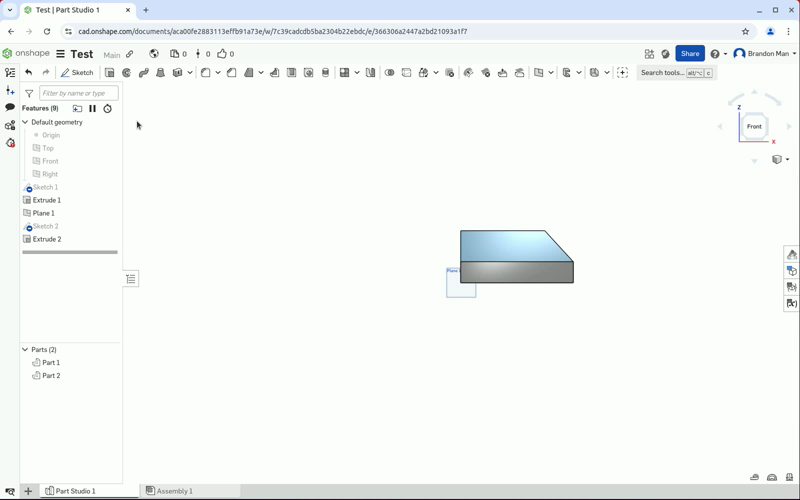
mouse_move(73, 189)
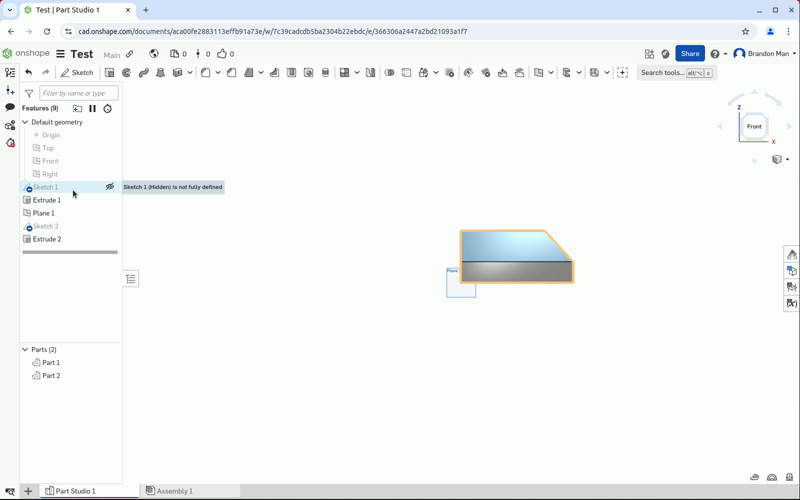
click(73, 189)
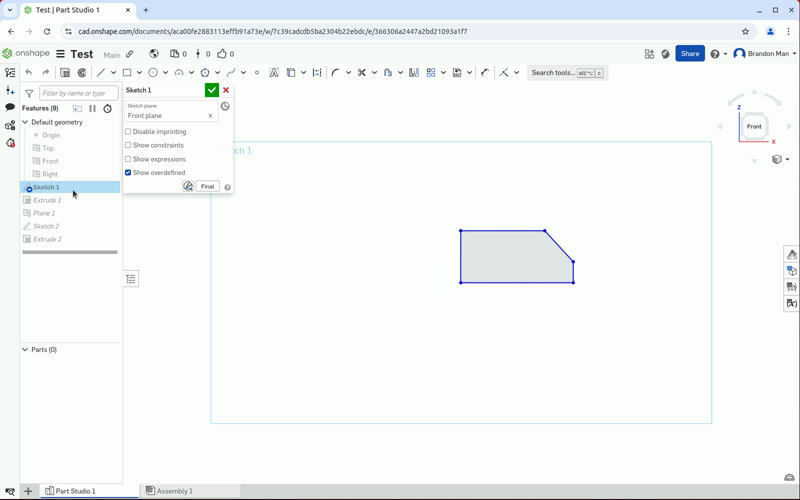
mouse_move(229, 92)
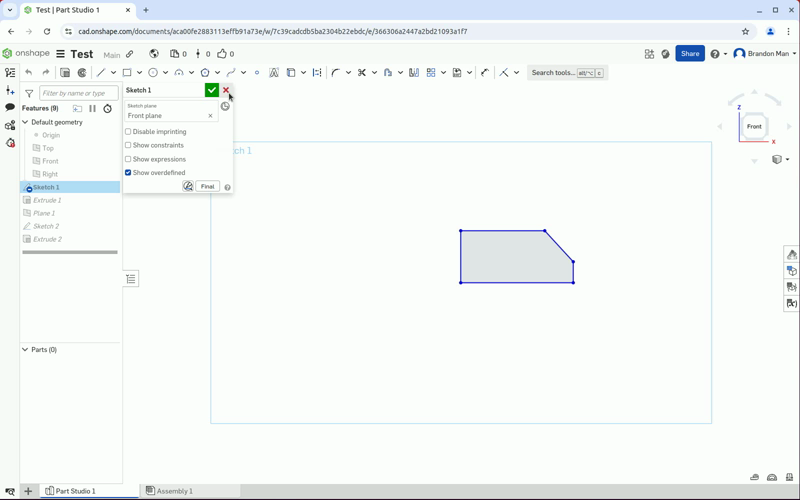
click(229, 92)
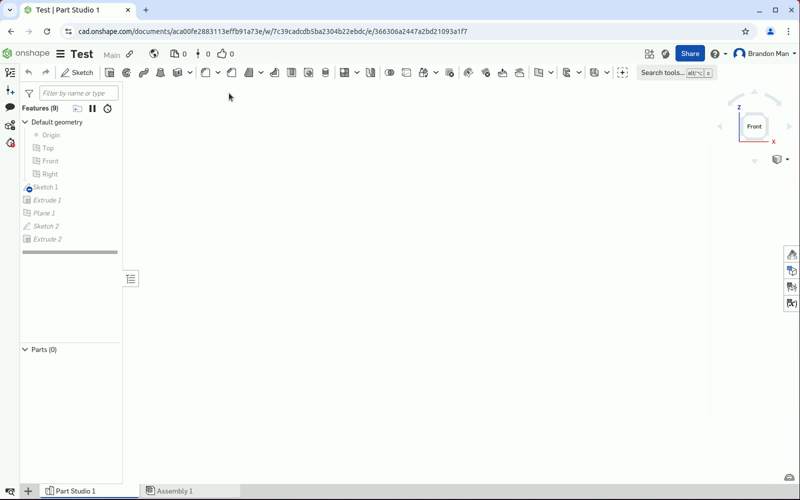
key(shift+s)
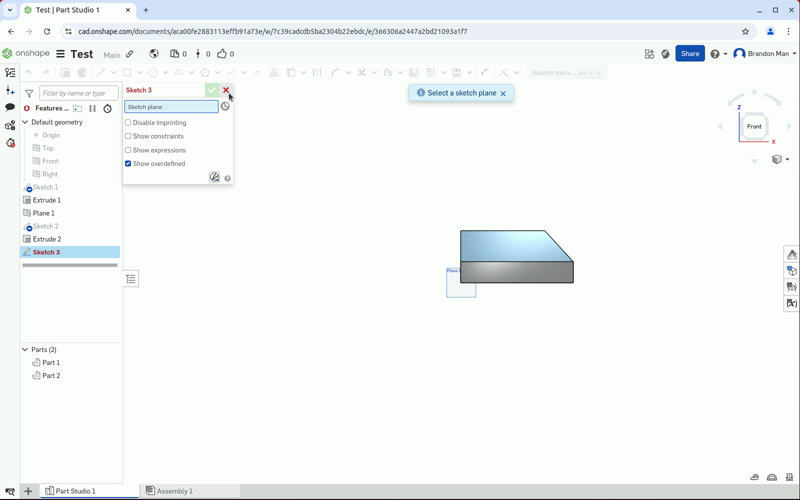
mouse_move(73, 215)
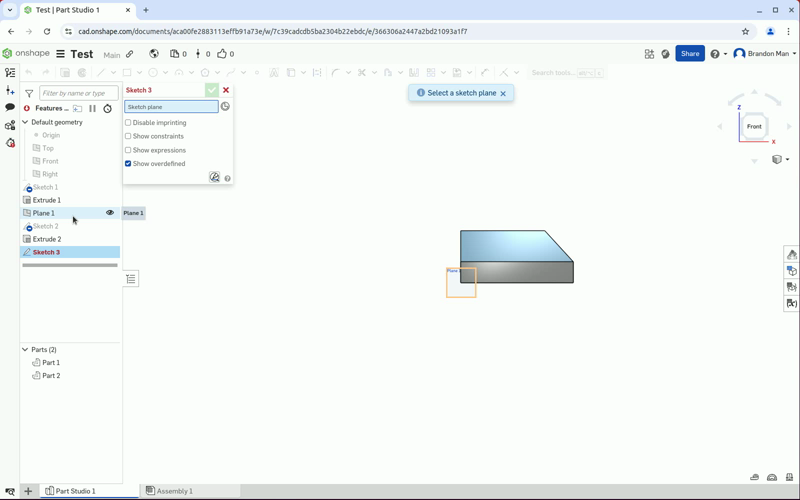
click(73, 215)
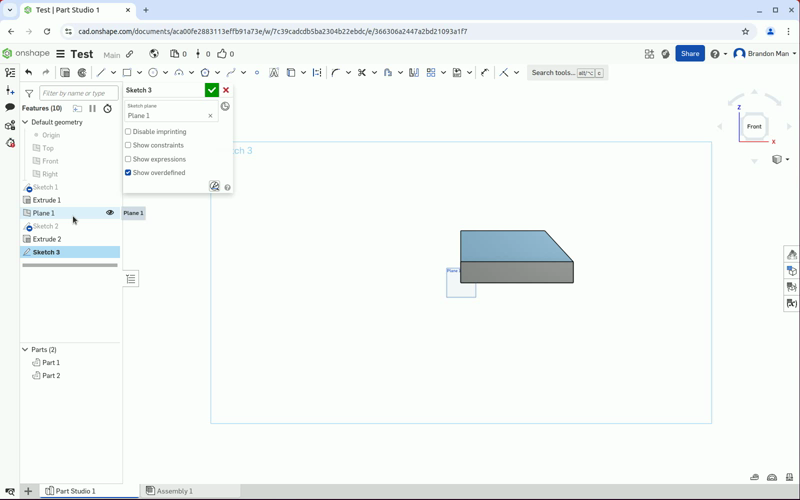
mouse_move(73, 352)
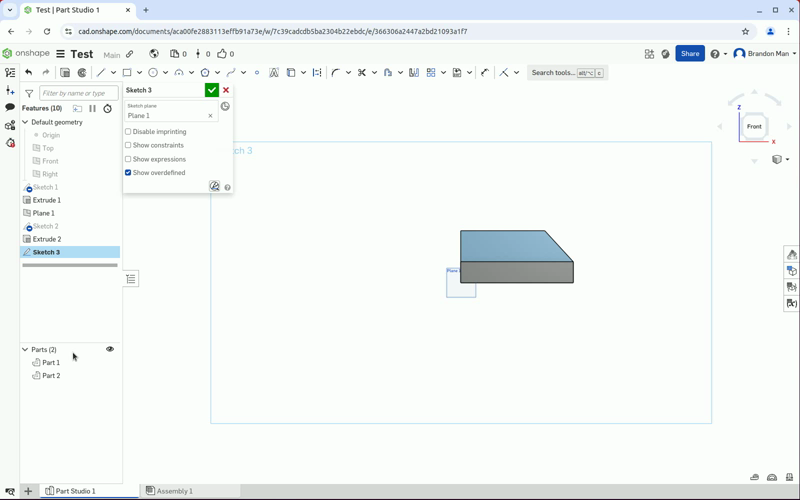
key(y)
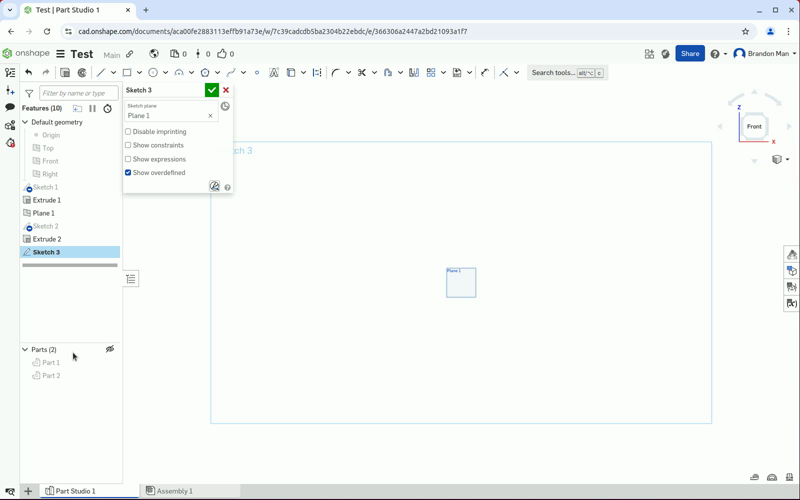
key(l)
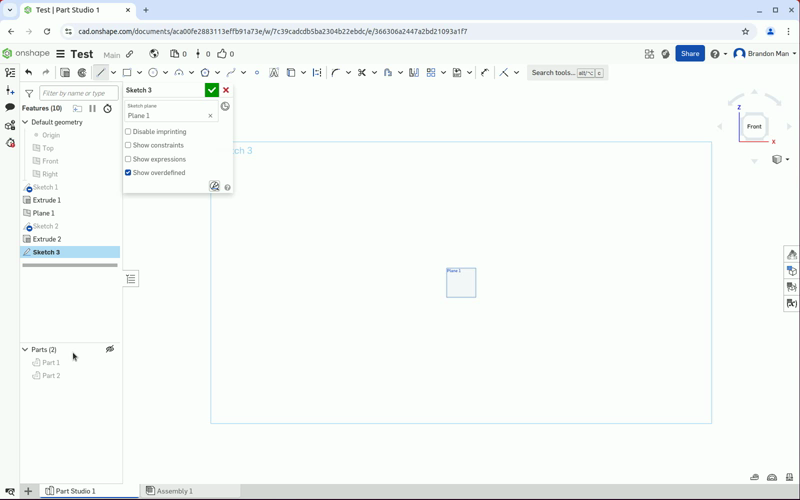
key_down(shift)
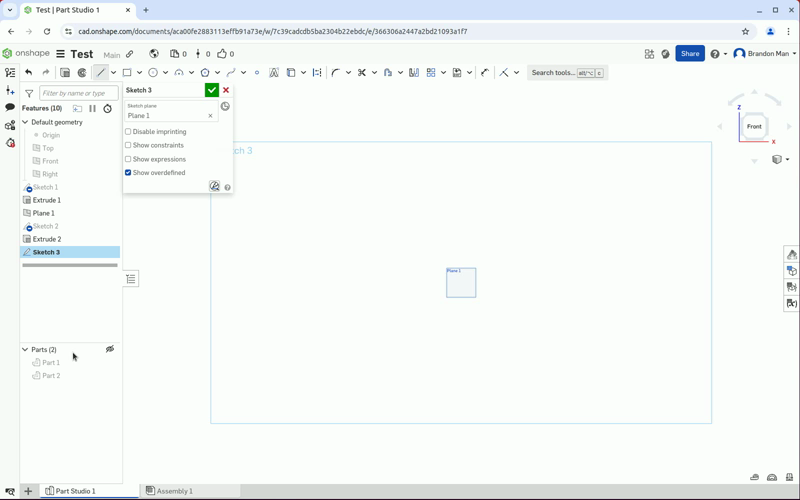
mouse_move(491, 261)
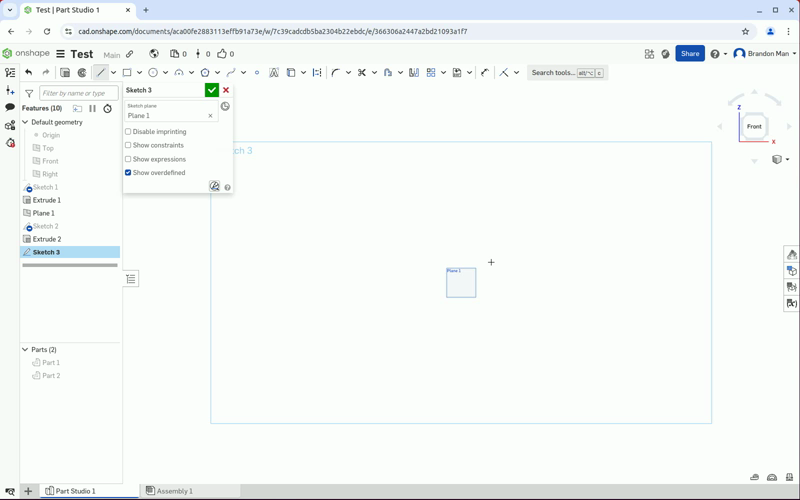
click(491, 261)
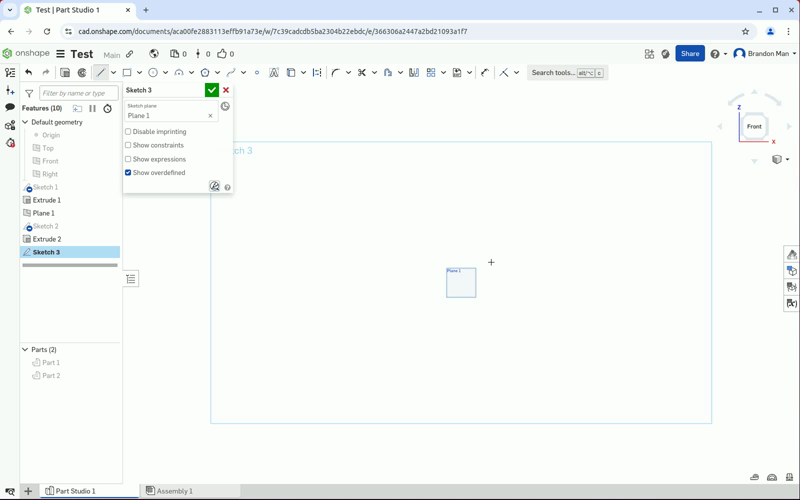
key_up(shift)
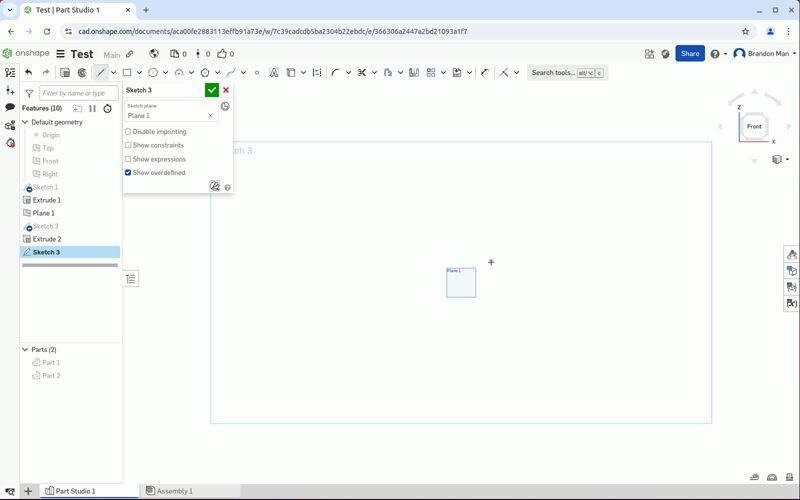
key_down(shift)
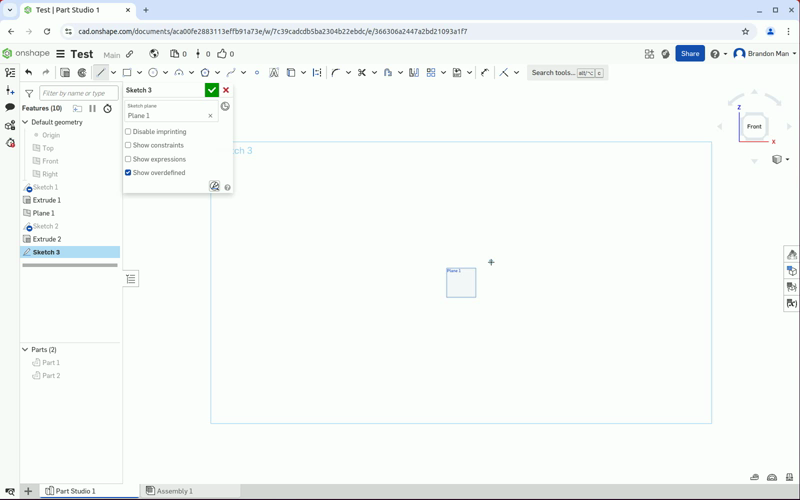
mouse_move(521, 261)
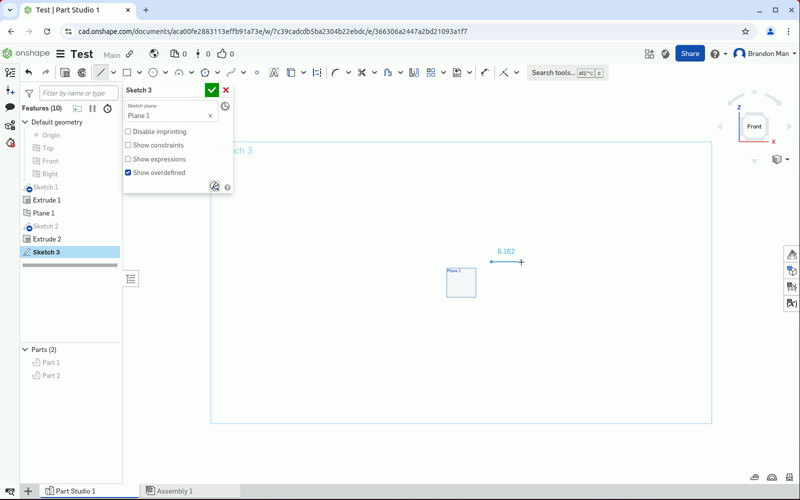
mouse_move(530, 261)
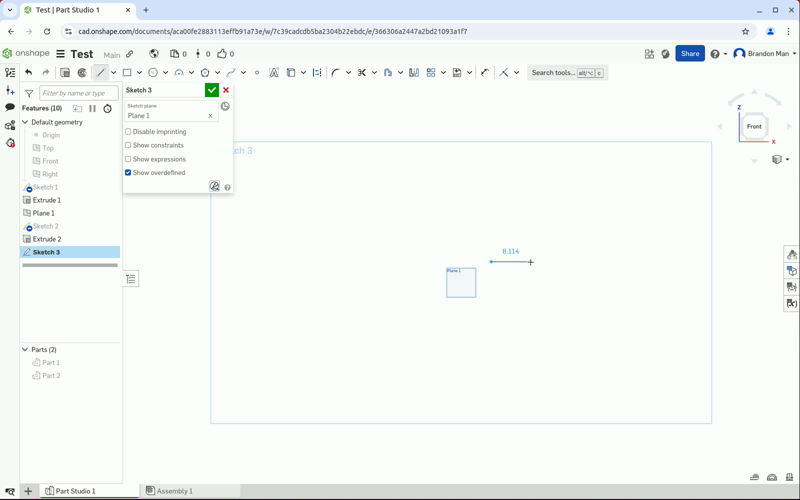
click(530, 261)
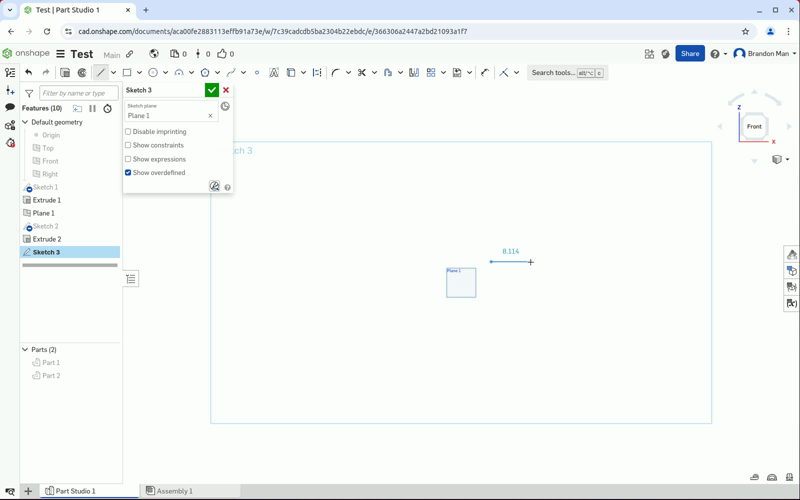
key_up(shift)
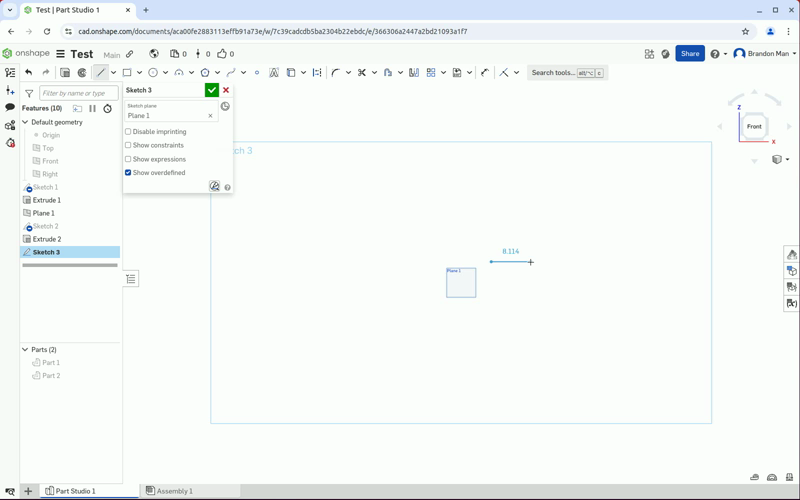
key_down(shift)
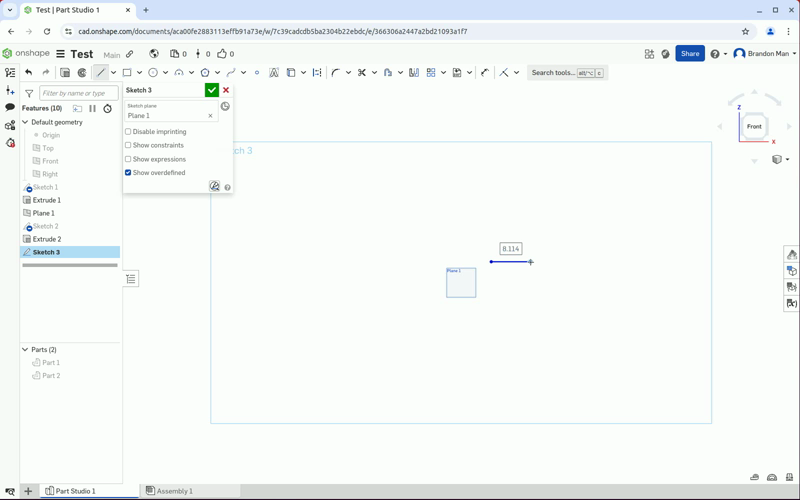
mouse_move(560, 261)
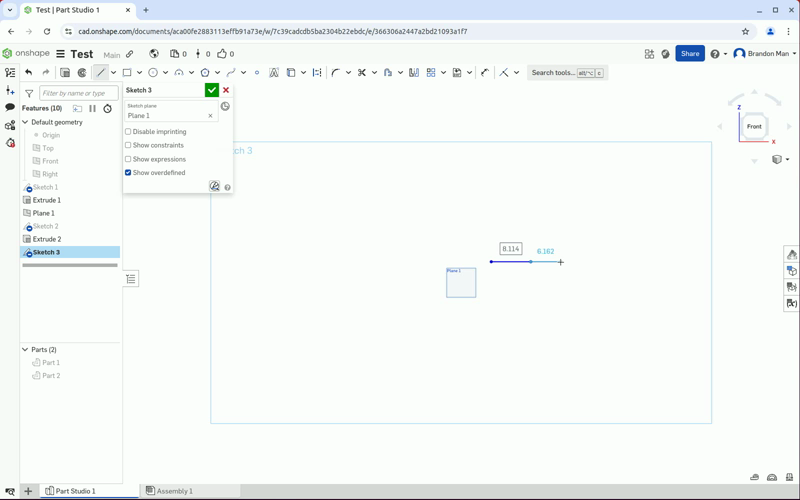
mouse_move(530, 229)
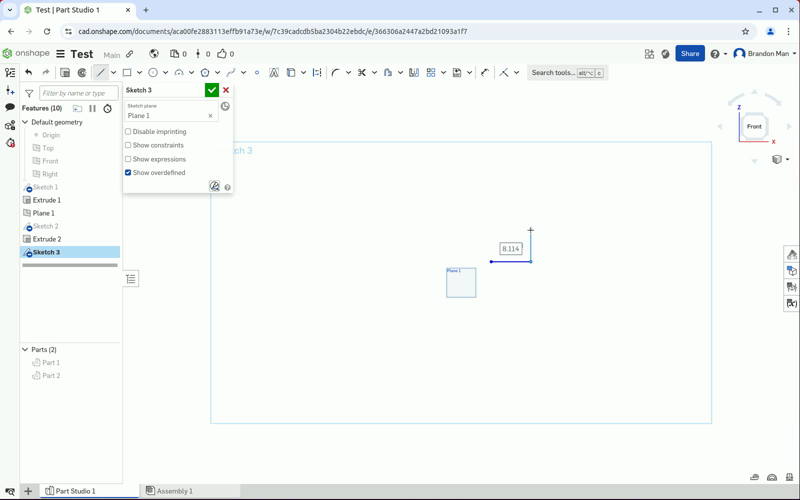
click(530, 229)
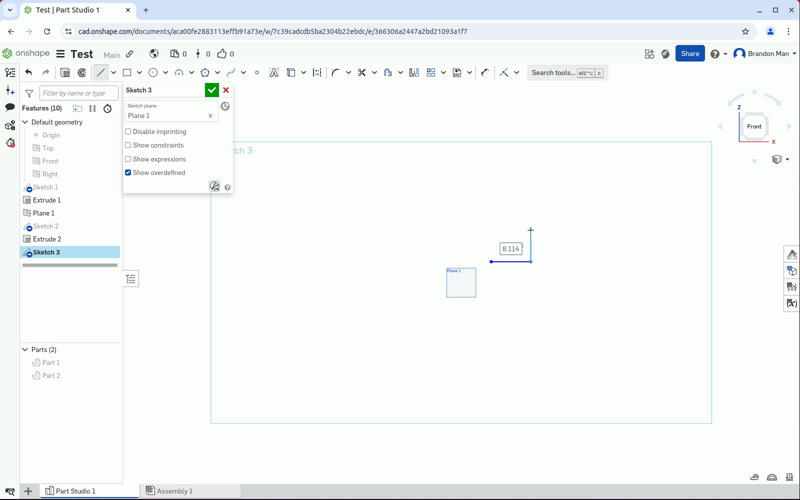
key_up(shift)
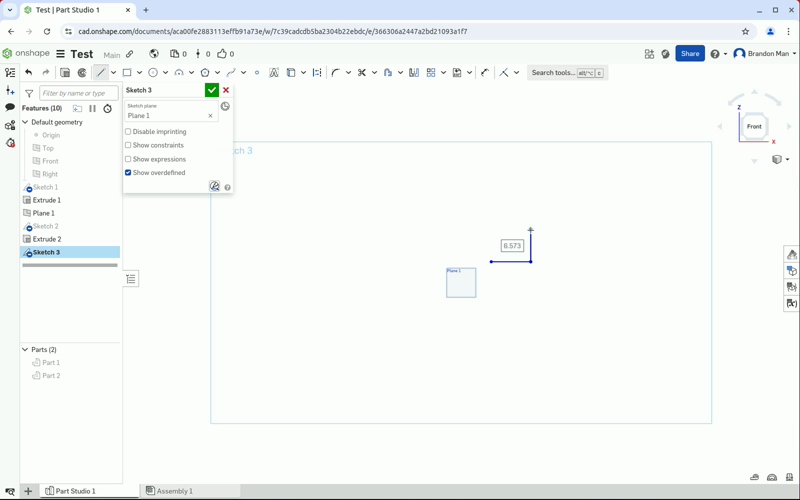
key_down(shift)
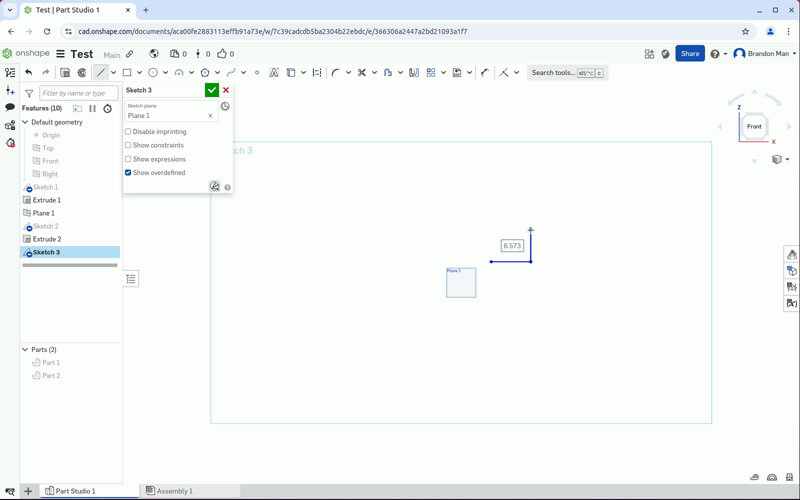
mouse_move(560, 229)
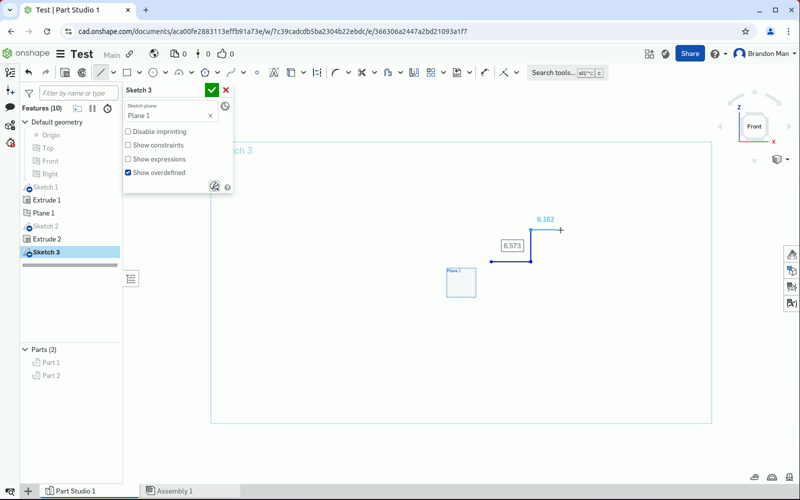
mouse_move(491, 229)
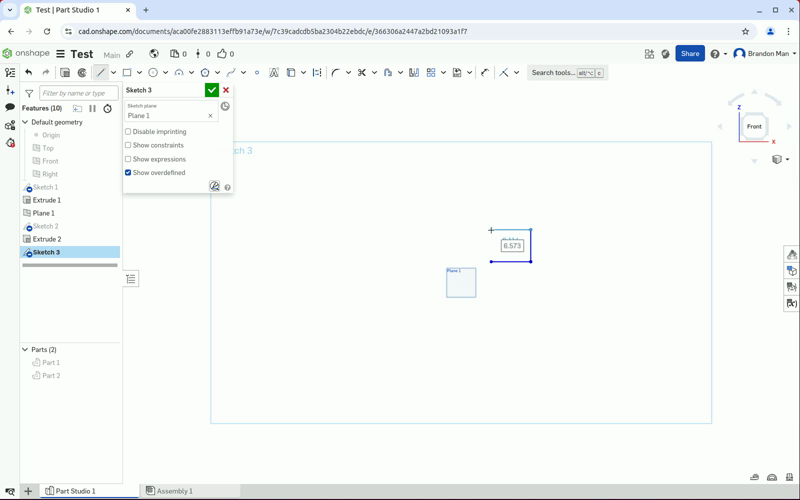
click(491, 229)
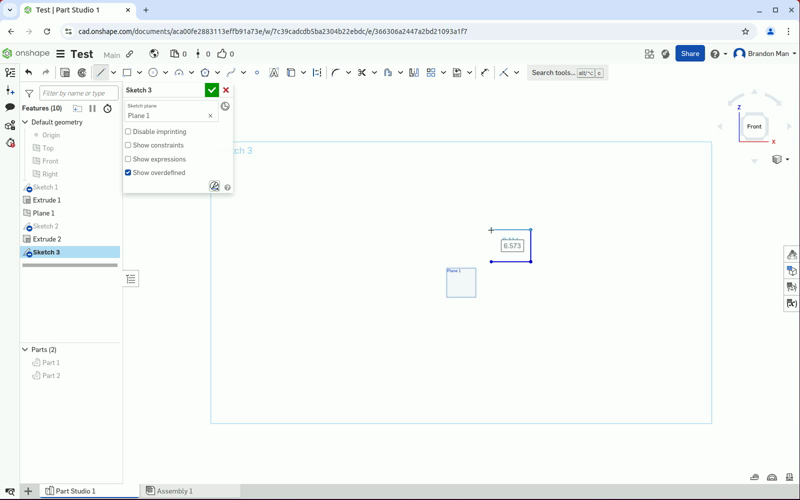
key_up(shift)
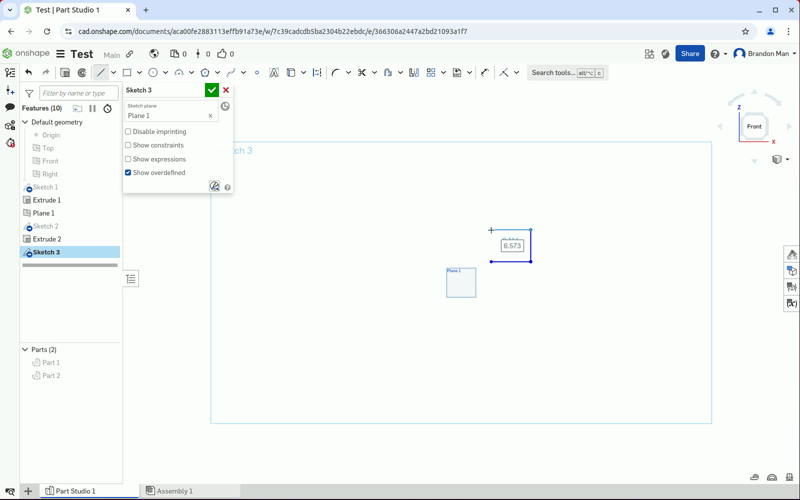
mouse_move(521, 229)
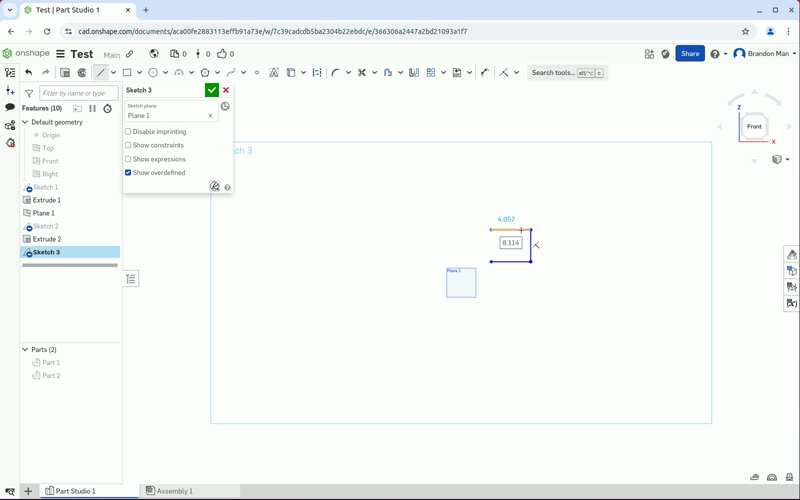
key_down(shift)
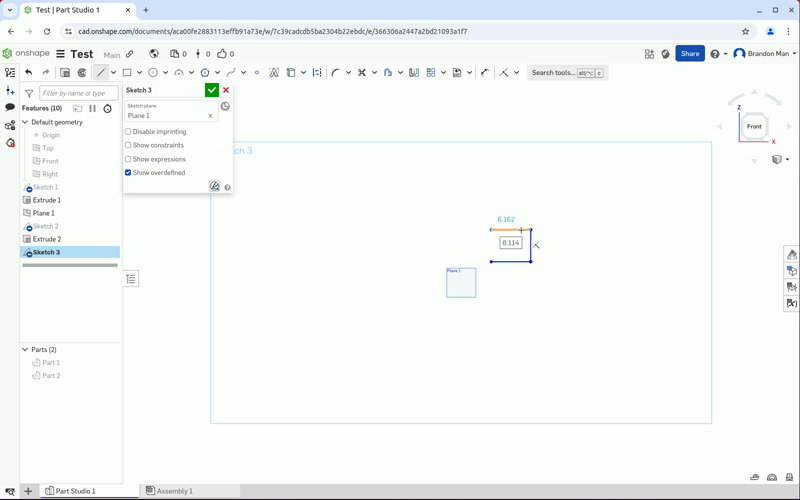
mouse_move(491, 261)
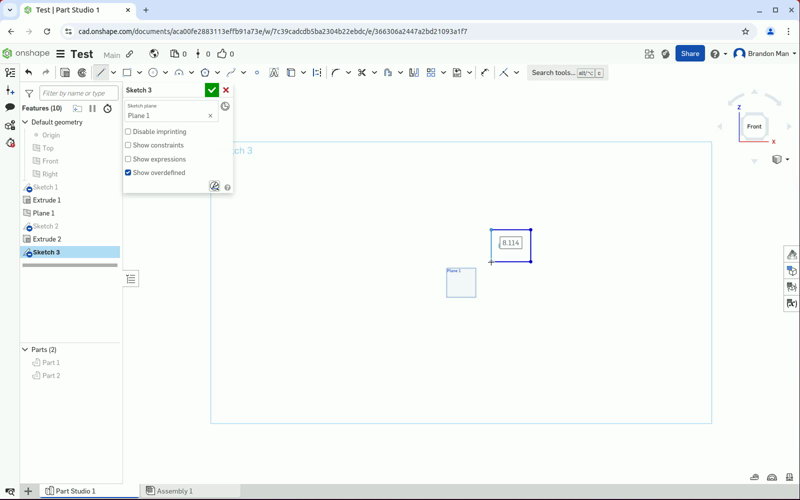
key_up(shift)
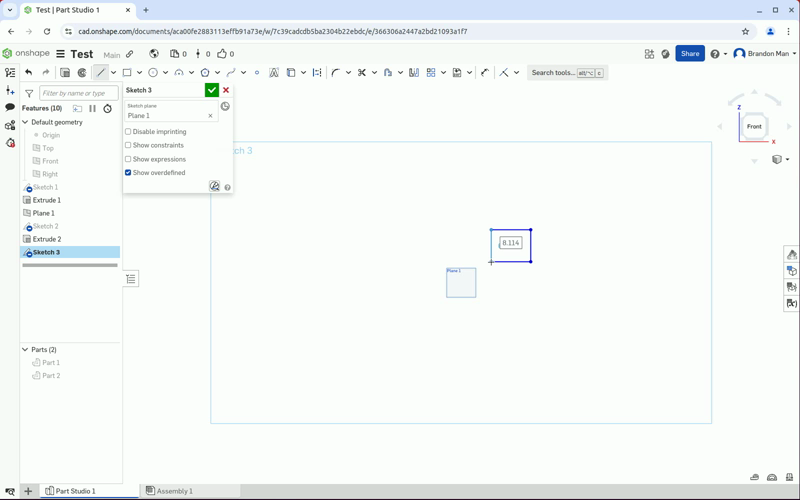
click(491, 261)
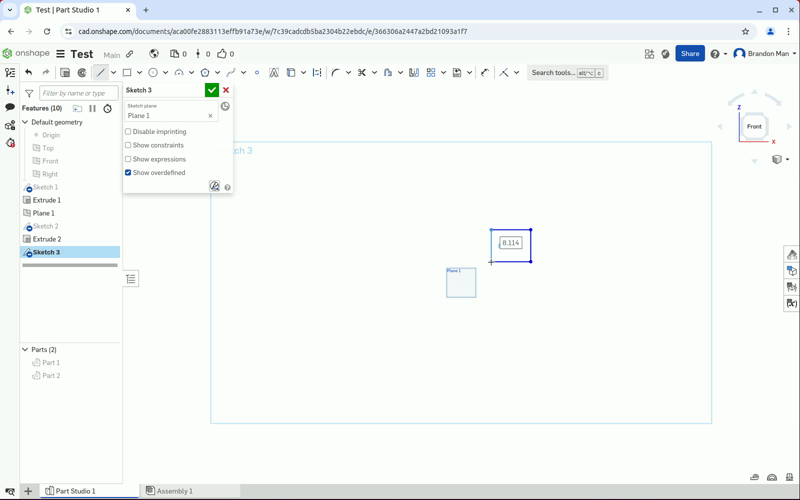
key(esc)
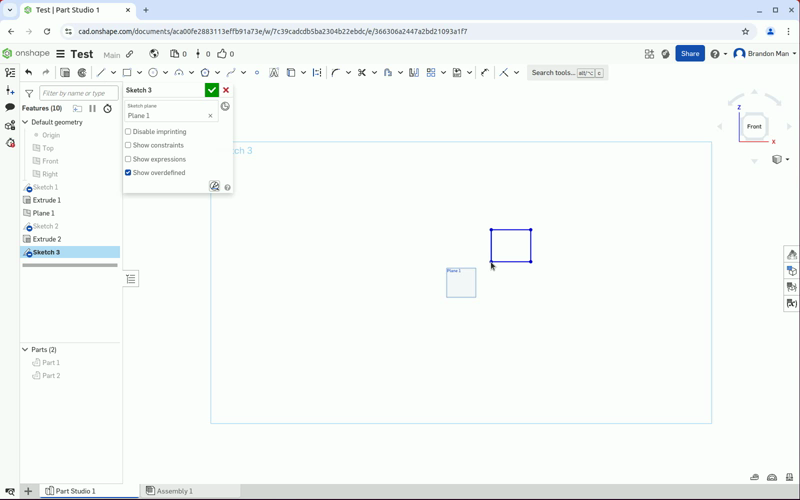
mouse_move(512, 235)
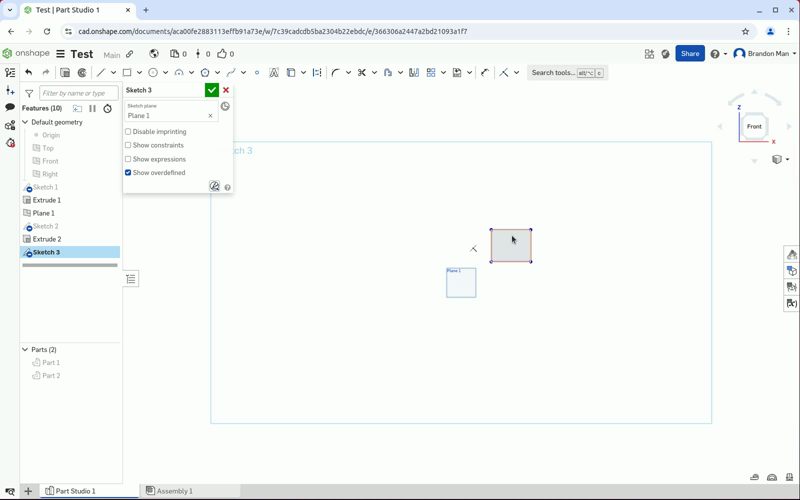
scroll(6)
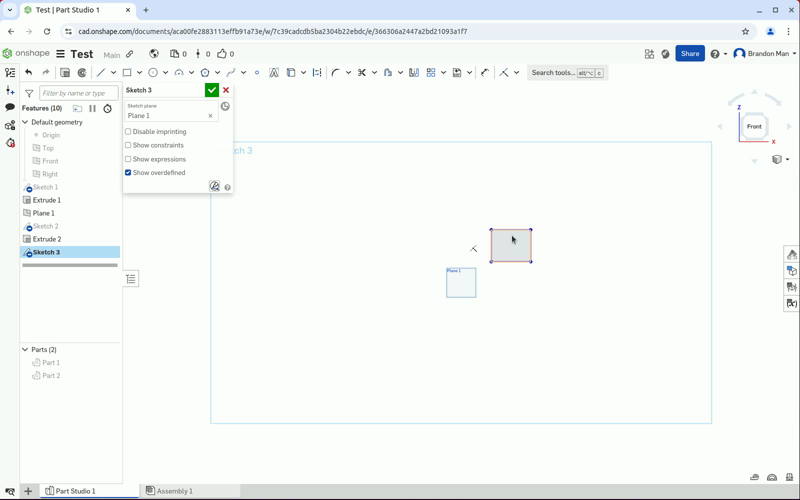
scroll(6)
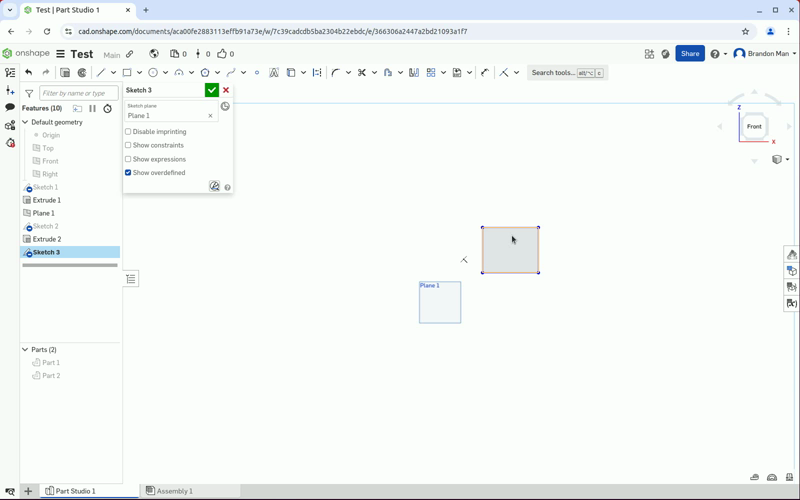
scroll(6)
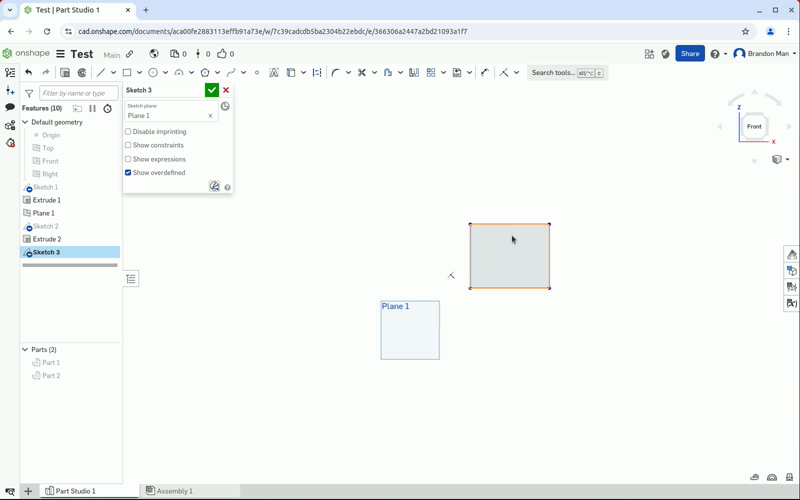
scroll(6)
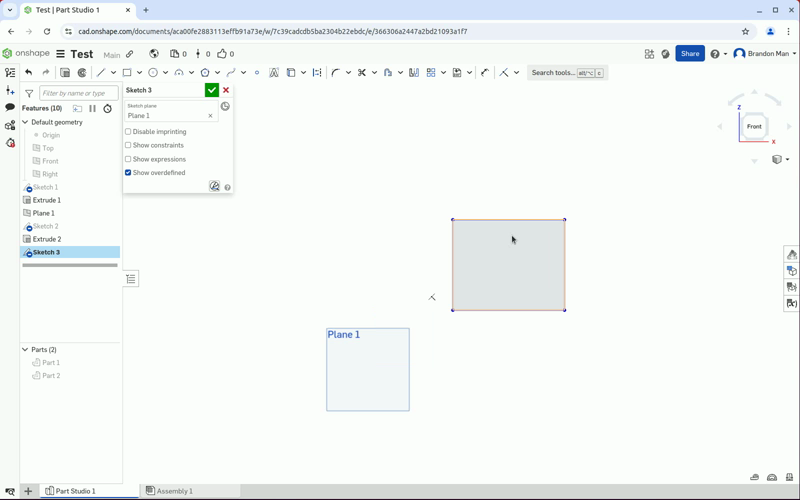
scroll(6)
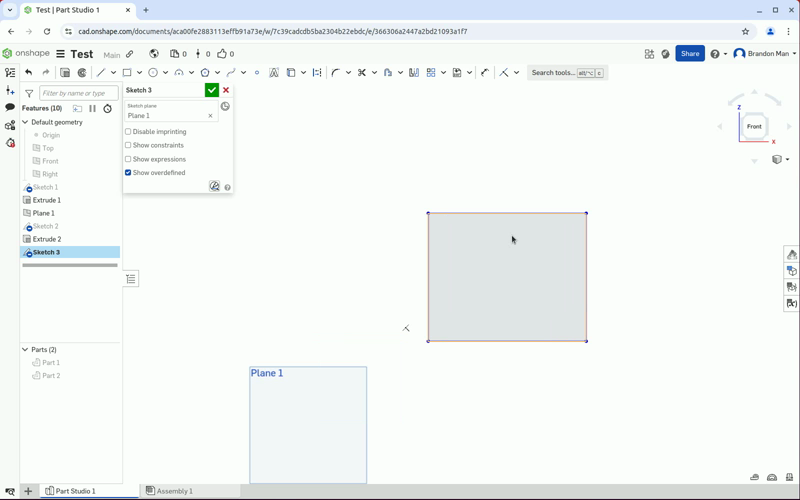
scroll(6)
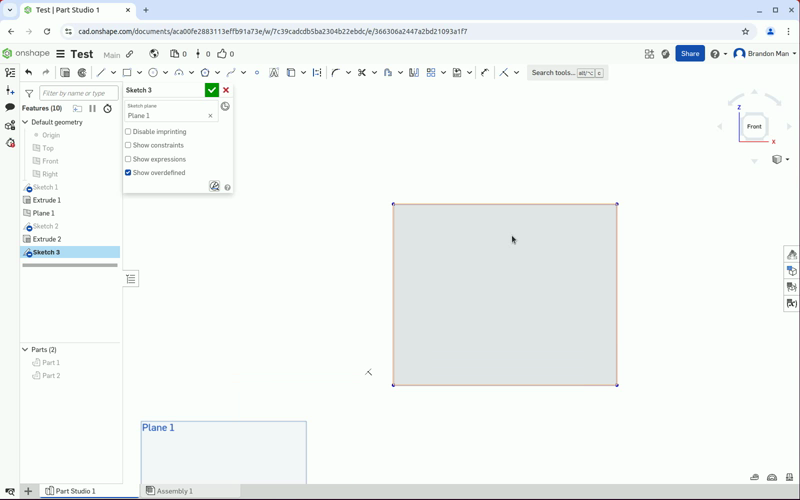
scroll(6)
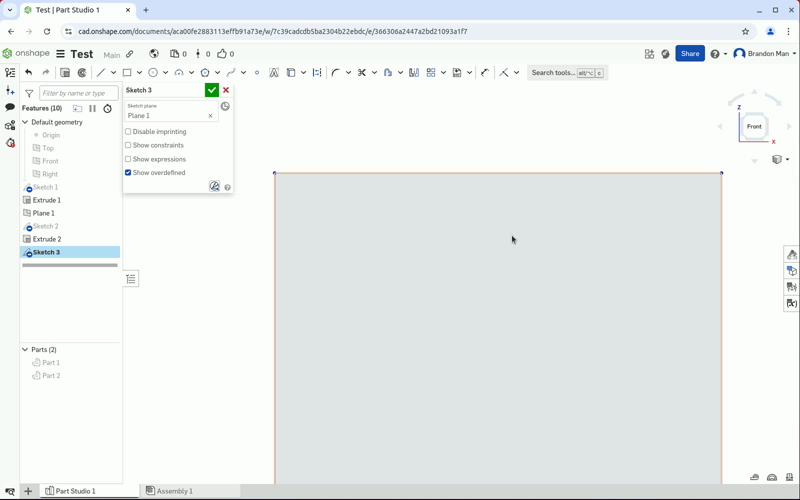
click(512, 235)
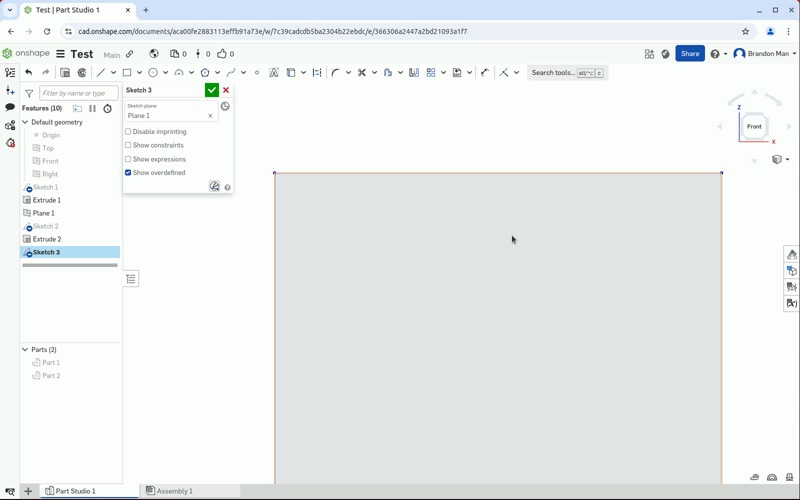
scroll(-6)
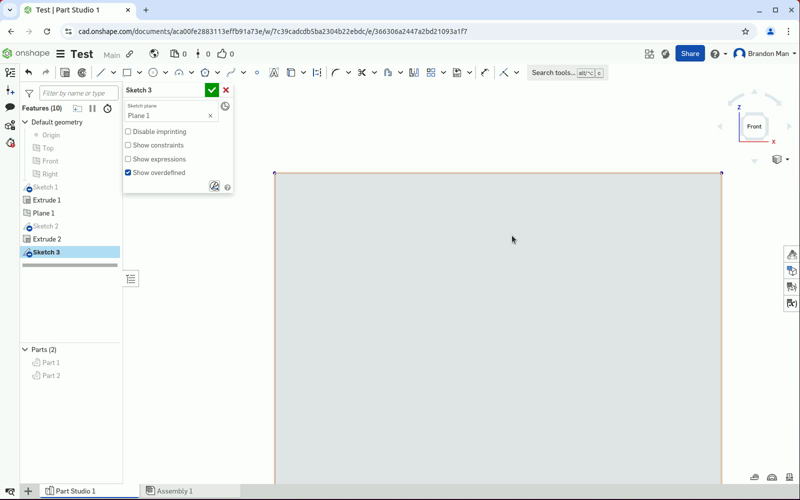
scroll(-6)
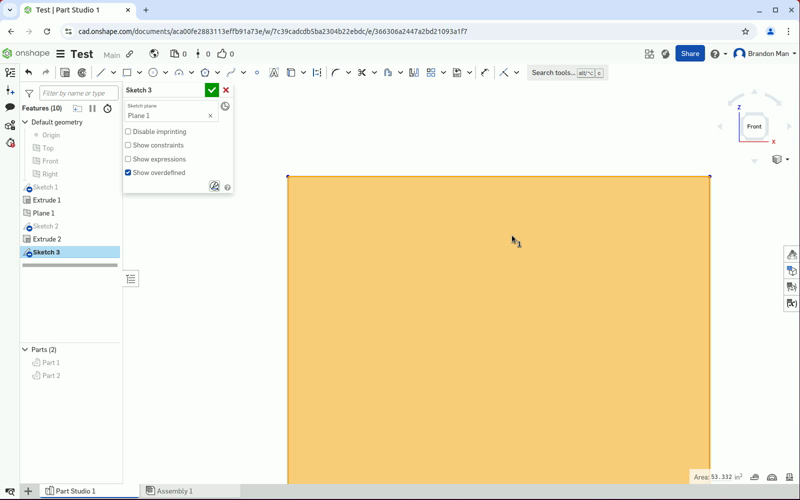
scroll(-6)
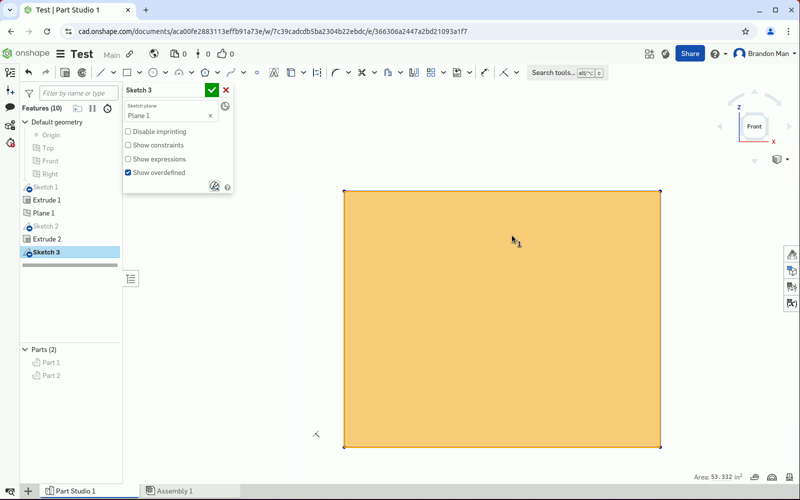
scroll(-6)
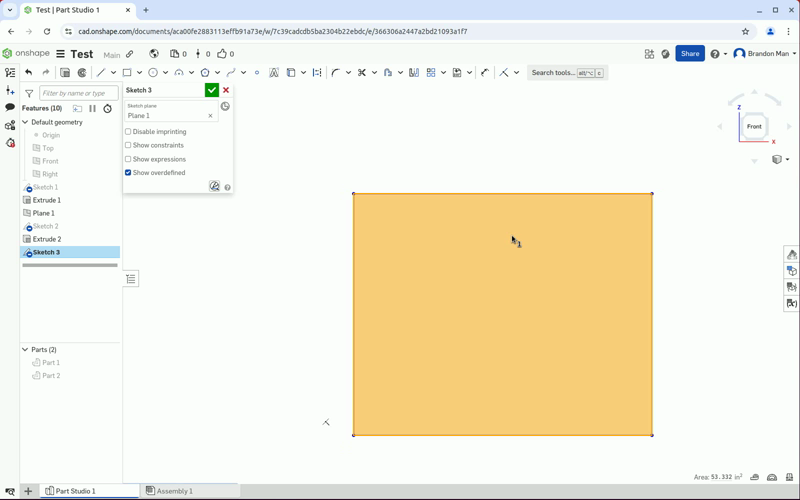
scroll(-6)
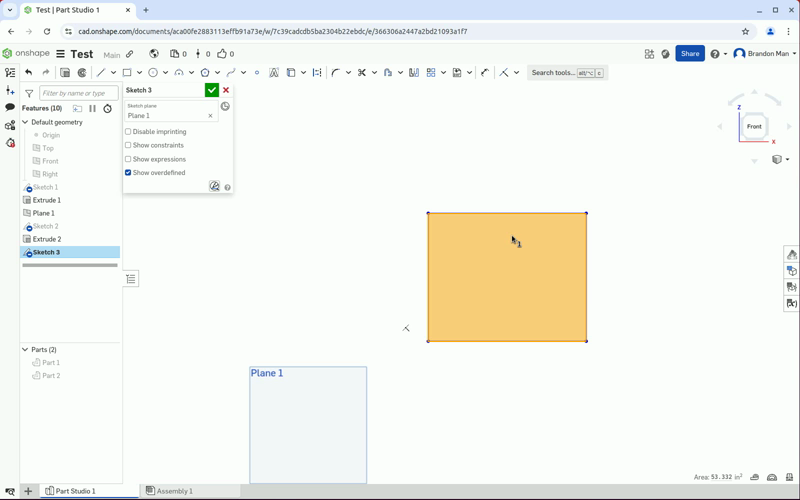
scroll(-6)
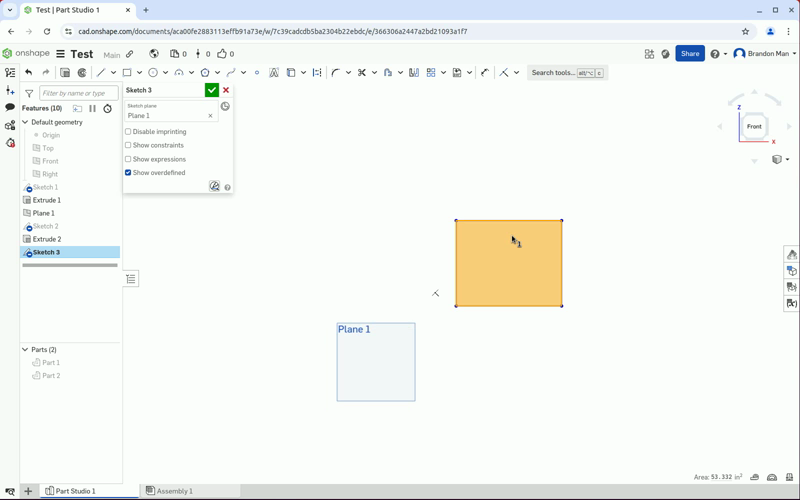
scroll(-6)
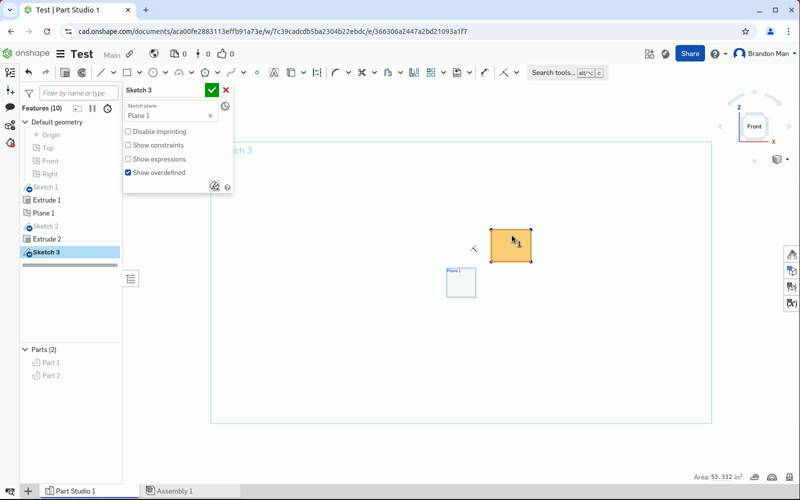
mouse_move(73, 352)
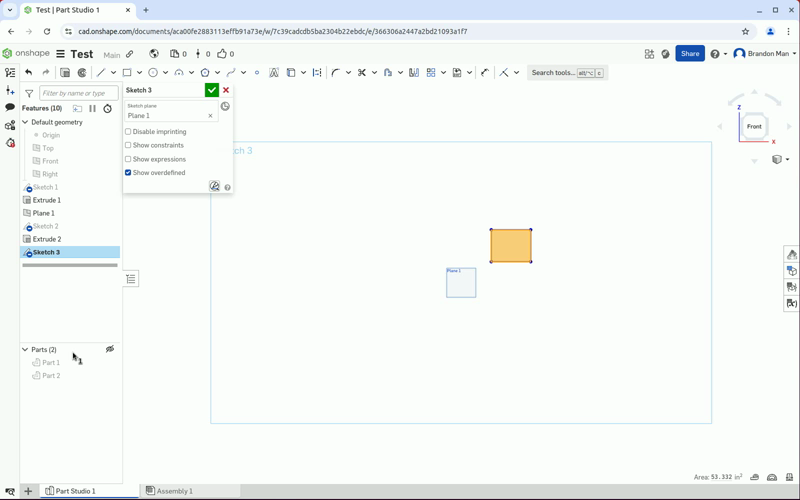
key(shift+y)
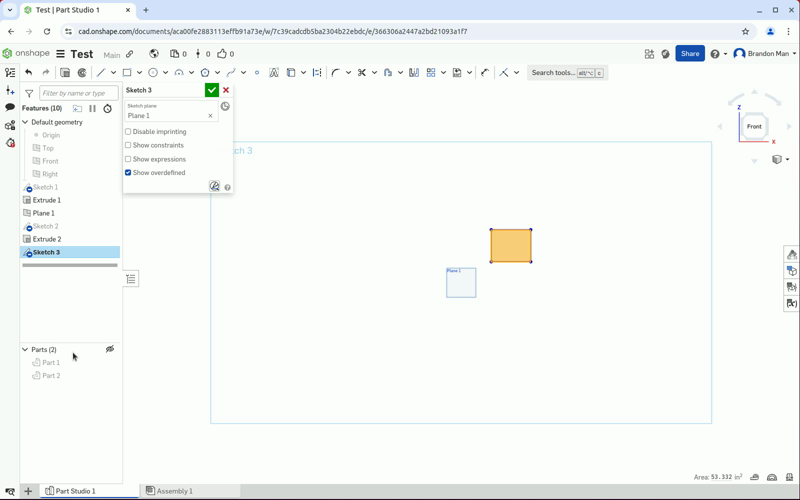
key(shift+e)
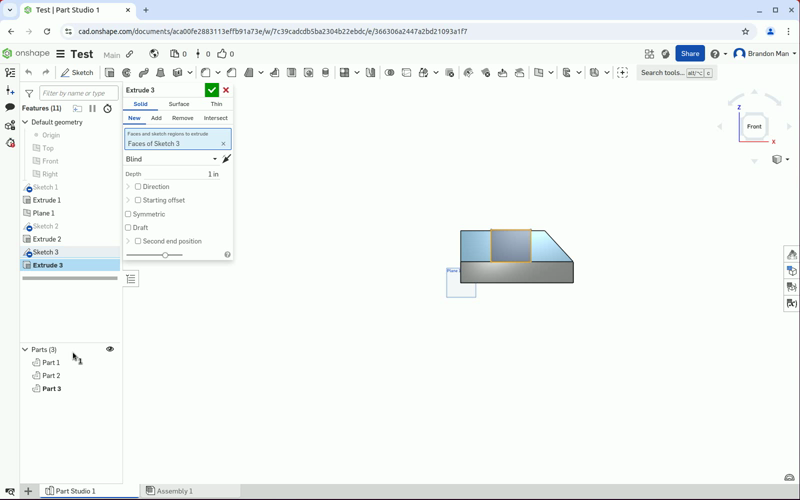
mouse_move(143, 106)
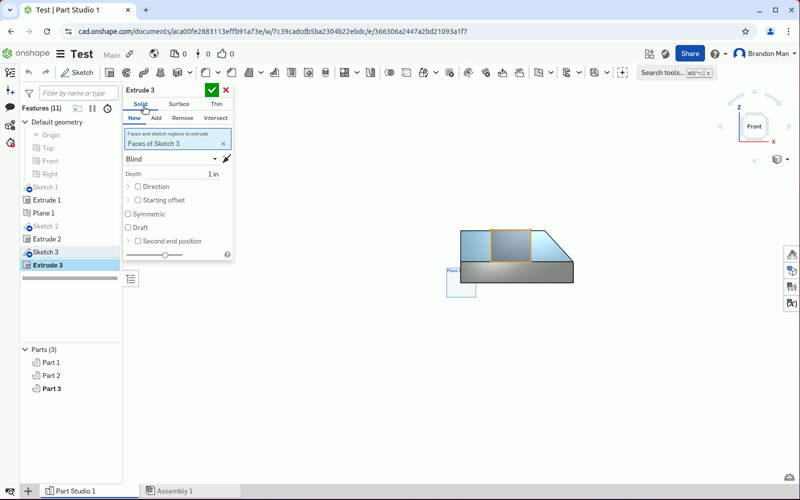
click(143, 106)
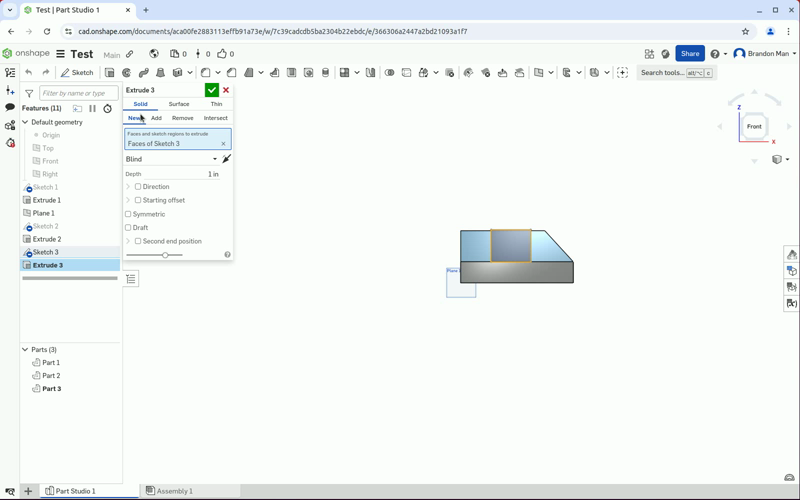
mouse_move(137, 120)
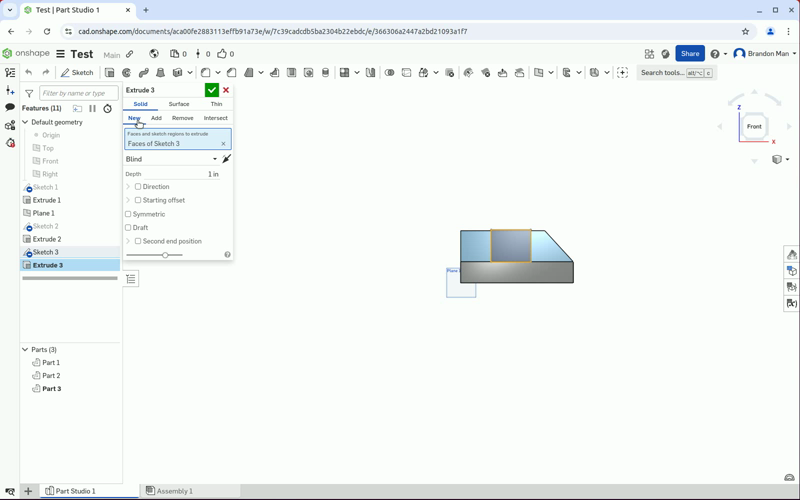
click(137, 120)
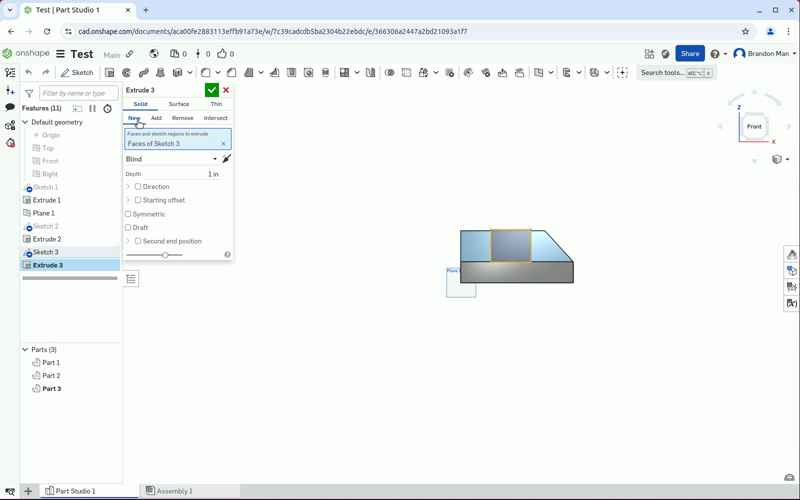
key(tab, 4)
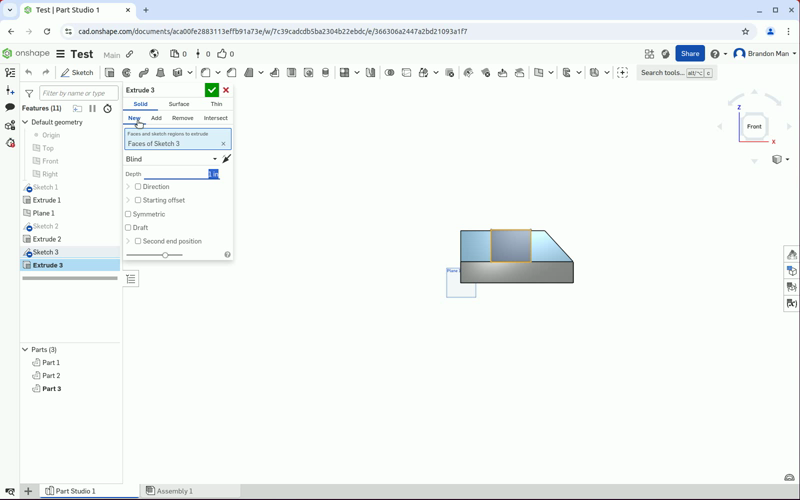
text(11.554)
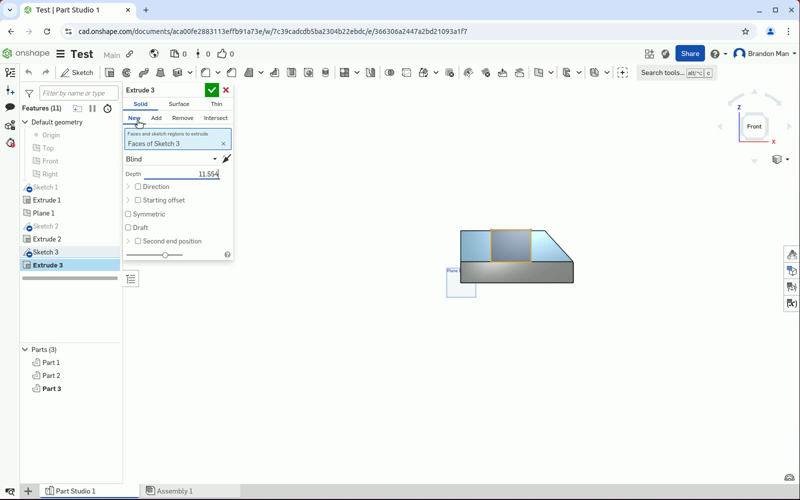
key(enter)
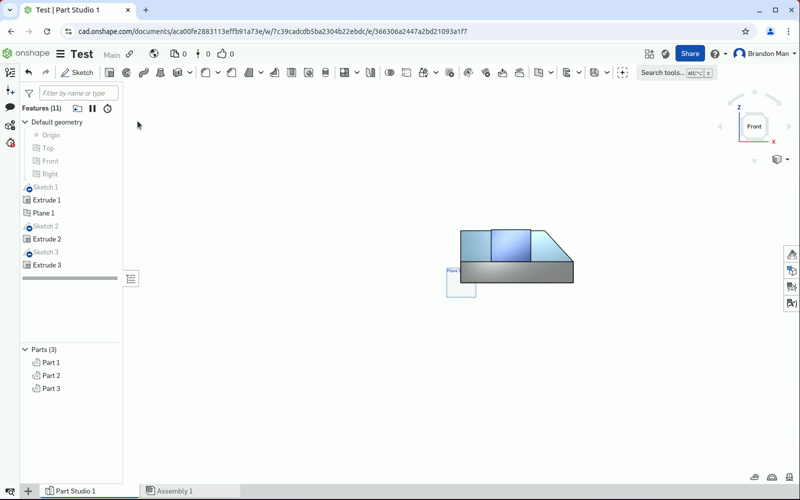
key(shift+h)
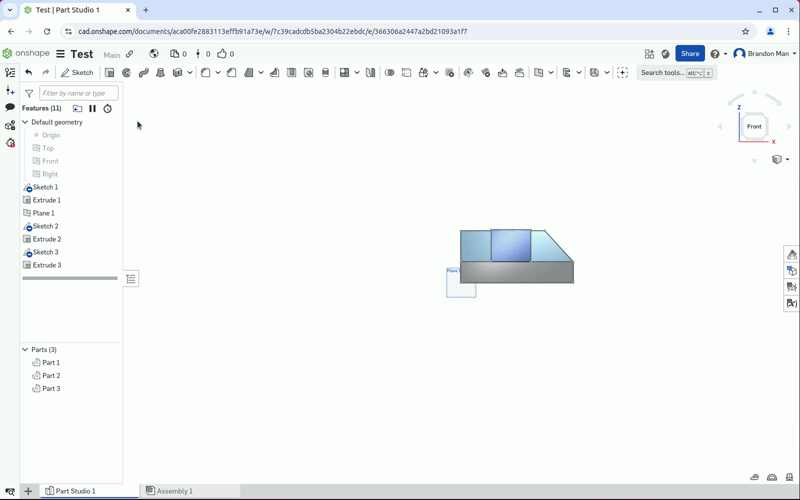
key(shift+h)
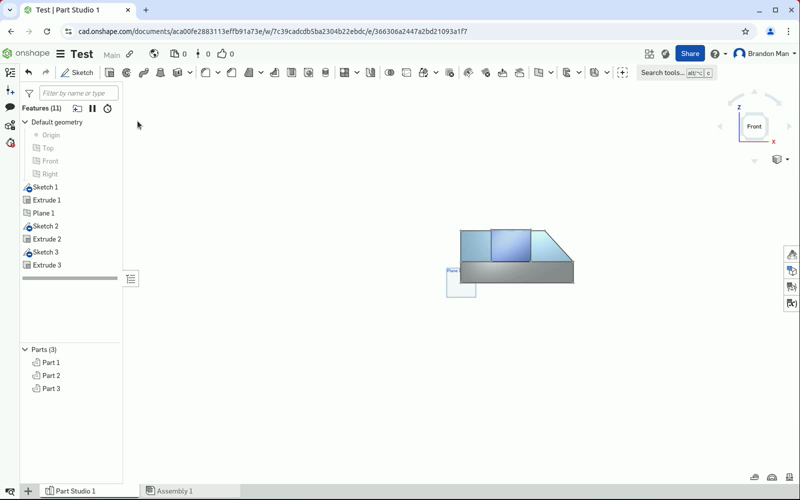
key(shift+7)
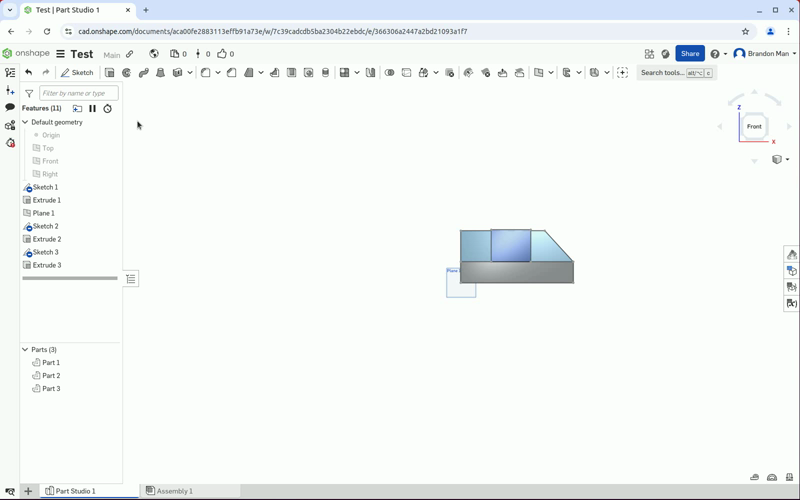
key(left, 2)
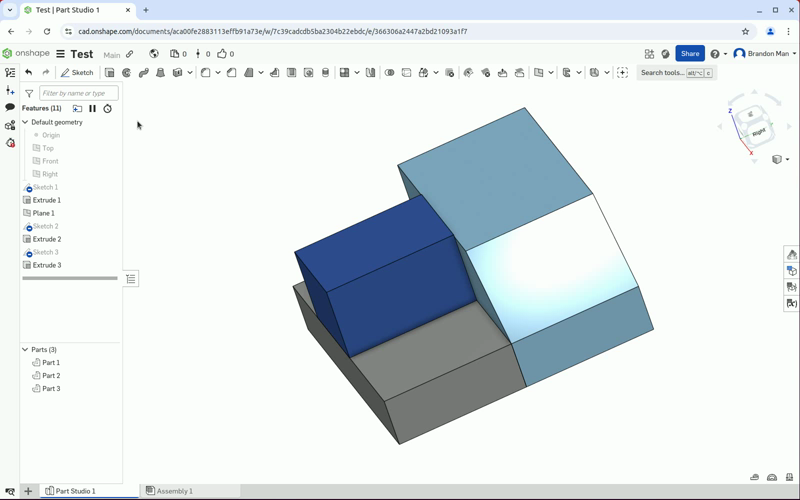
key(down, 2)
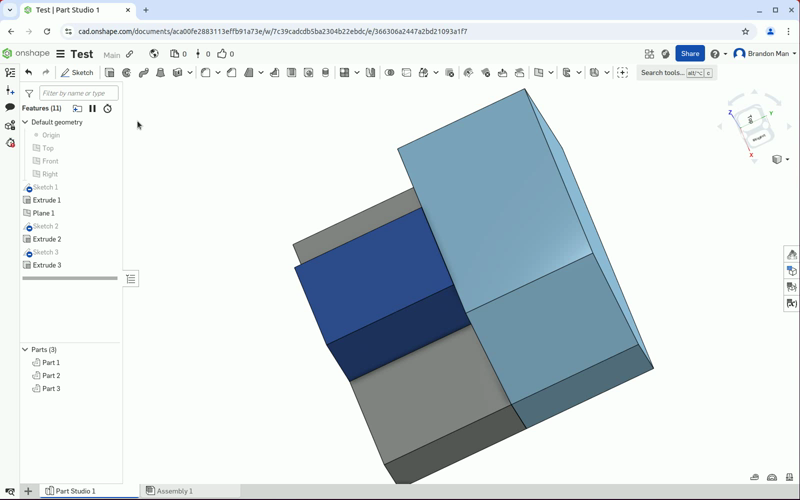
key(up, 2)
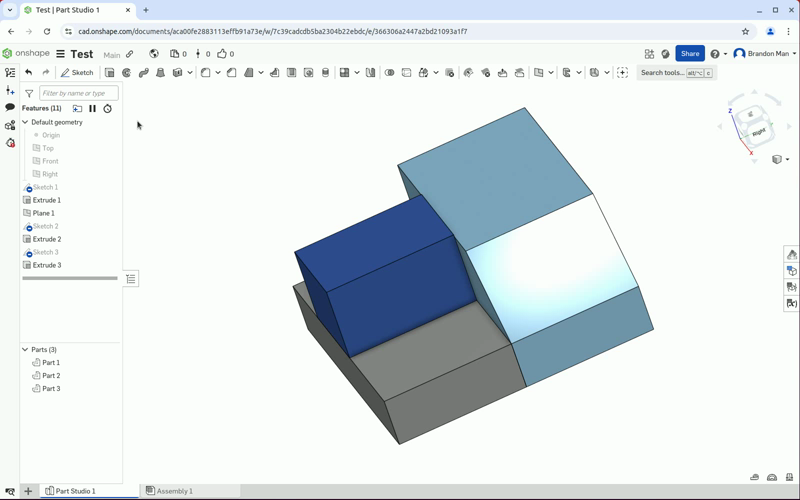
key(right, 2)
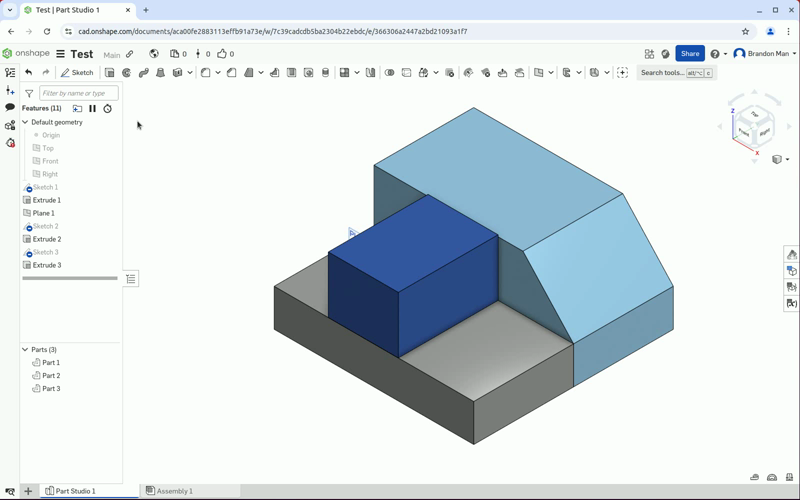
mouse_move(73, 189)
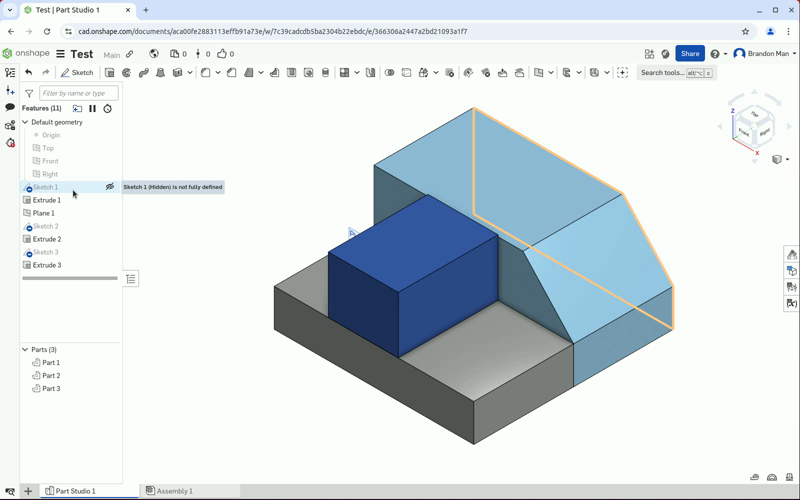
click(73, 189)